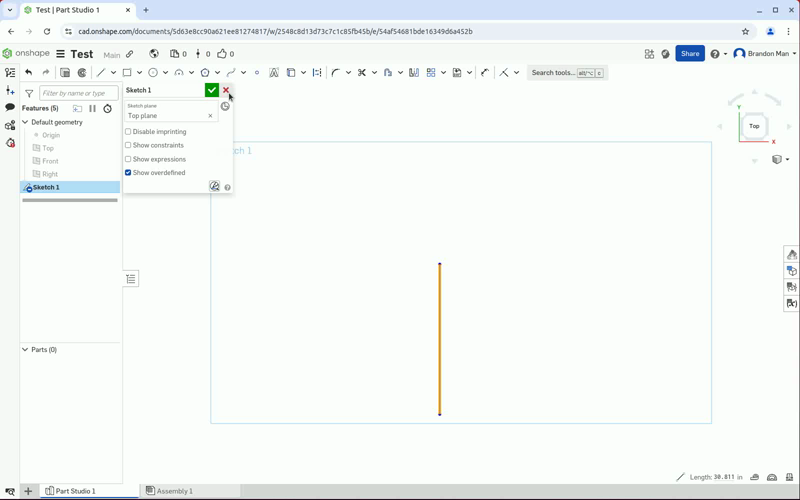
key(shift+h)
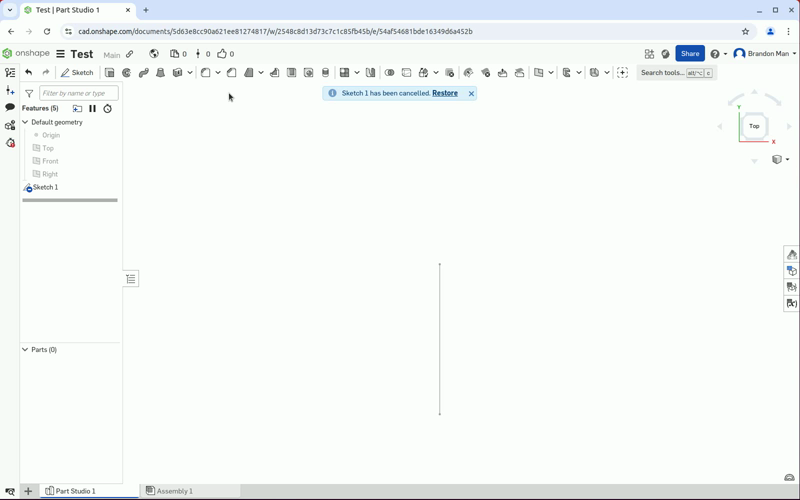
mouse_move(73, 352)
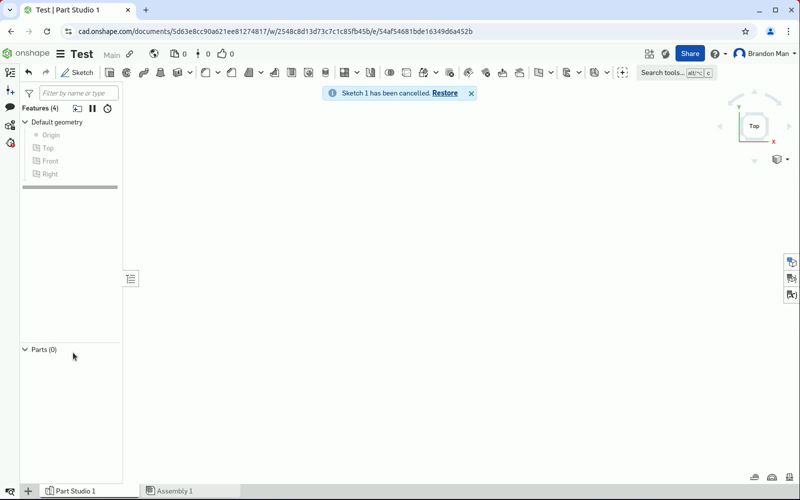
key(y)
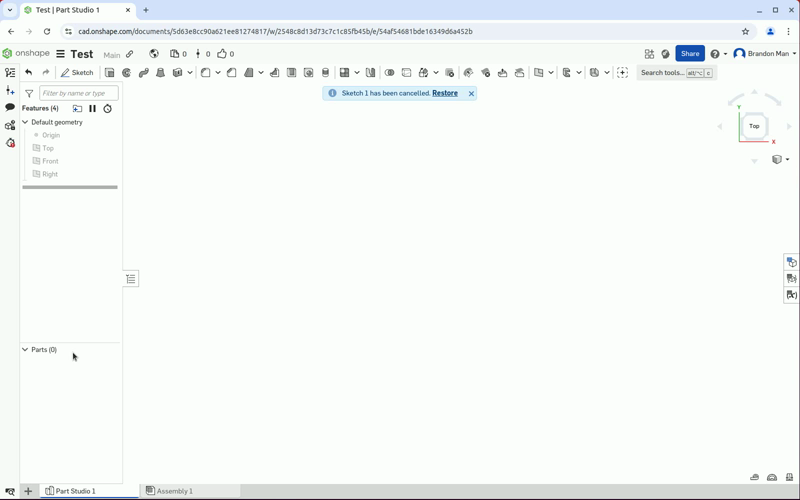
key(shift+p)
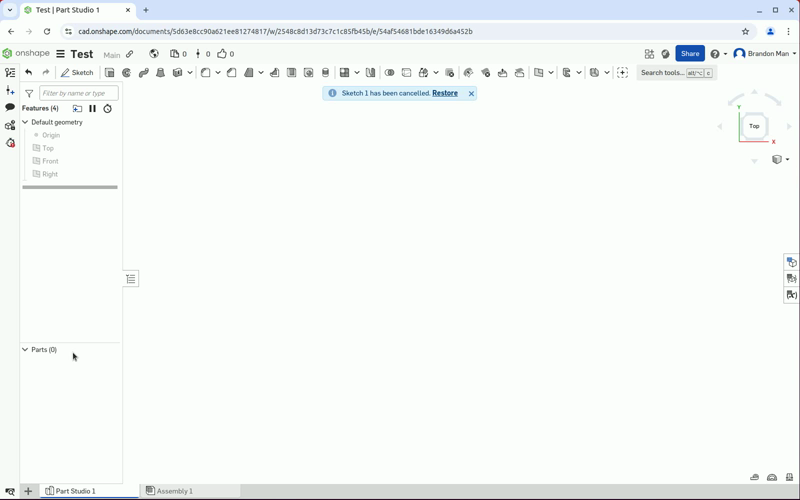
key(space)
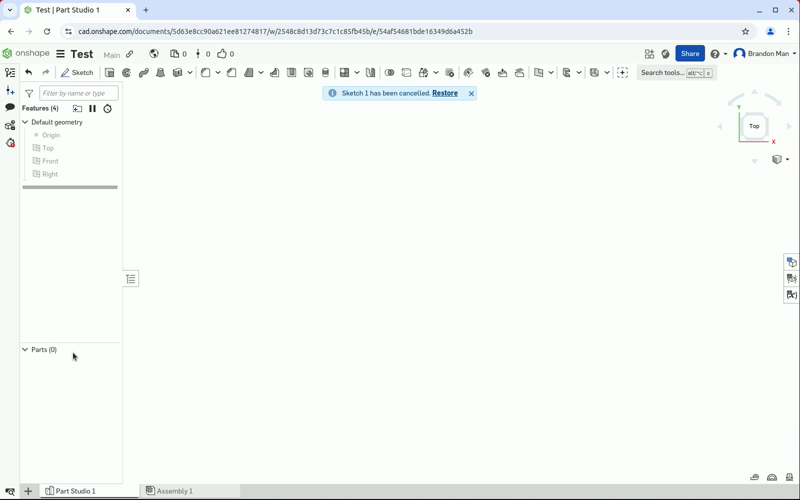
key_down(shift)
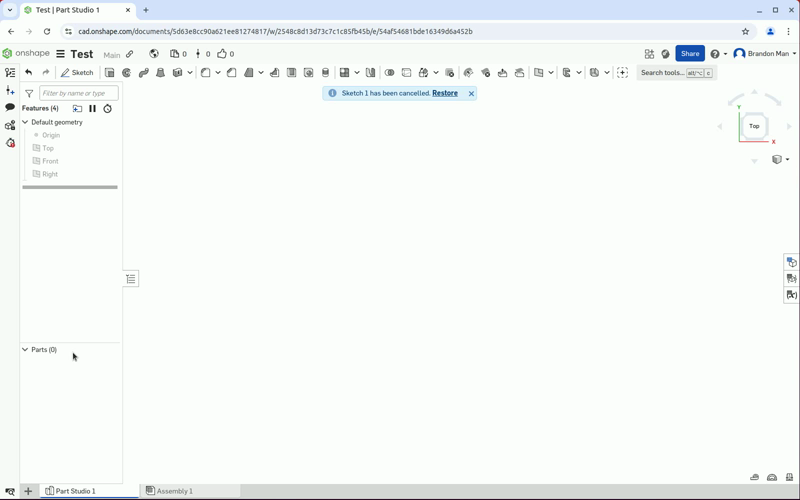
key(up)
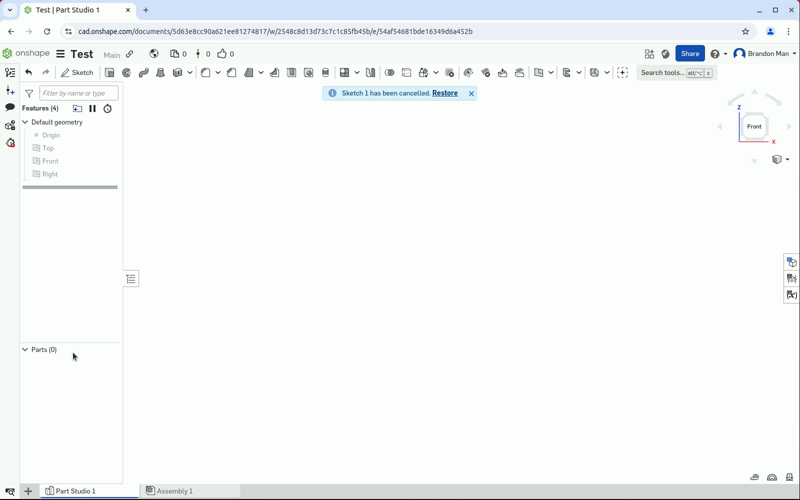
key_up(shift)
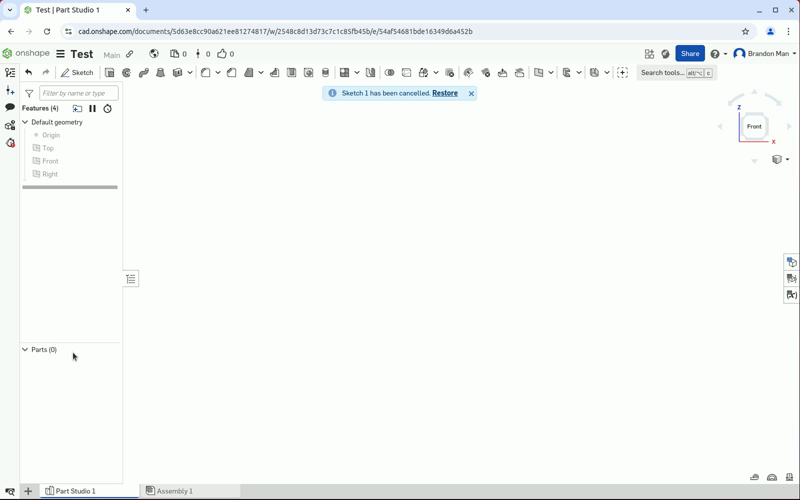
mouse_move(73, 352)
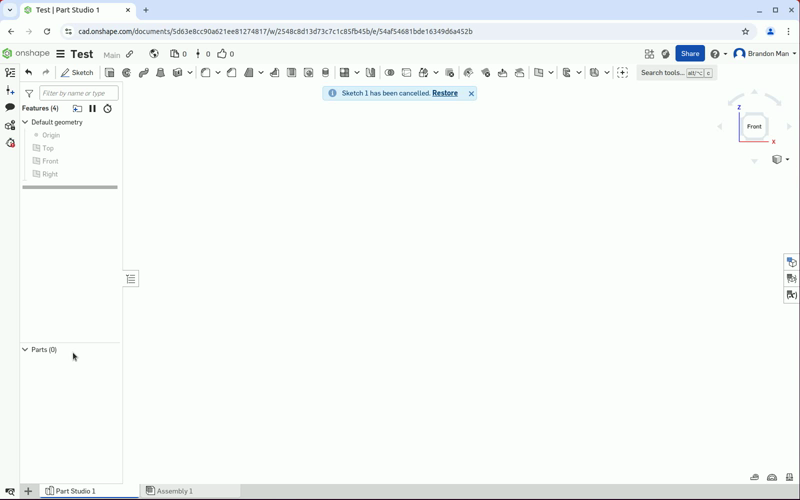
key(shift+y)
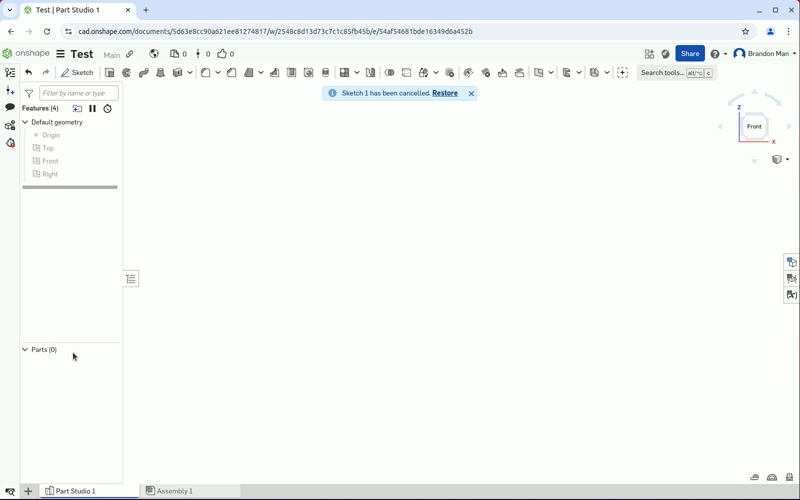
key(shift+s)
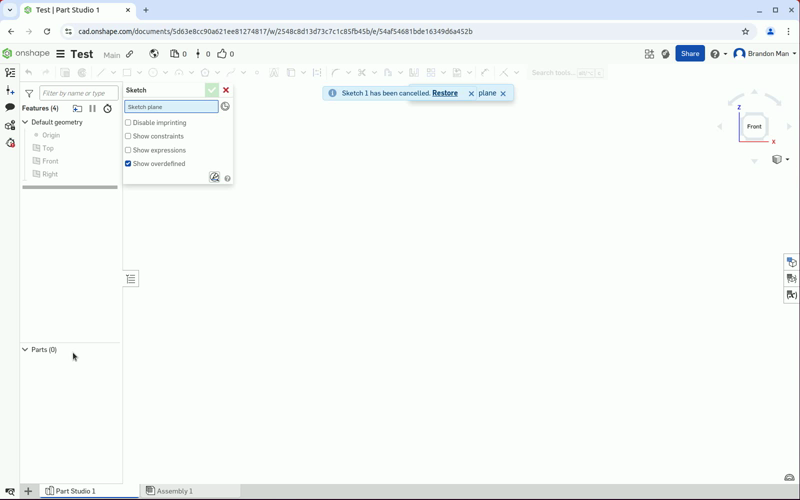
mouse_move(73, 163)
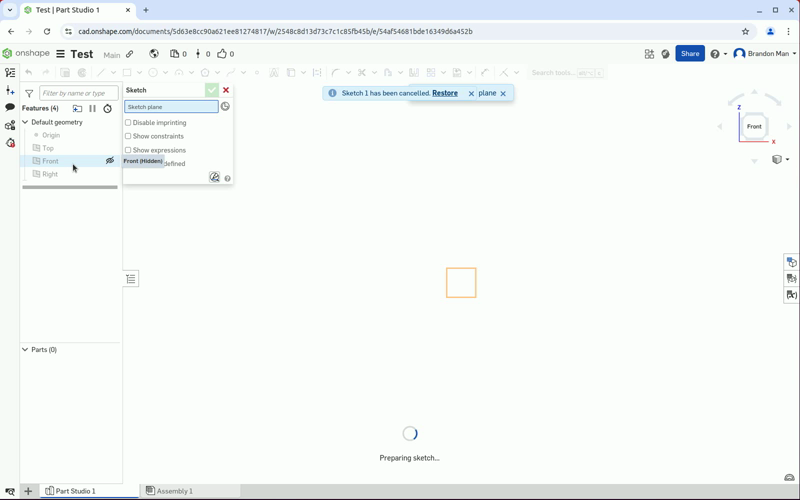
click(73, 163)
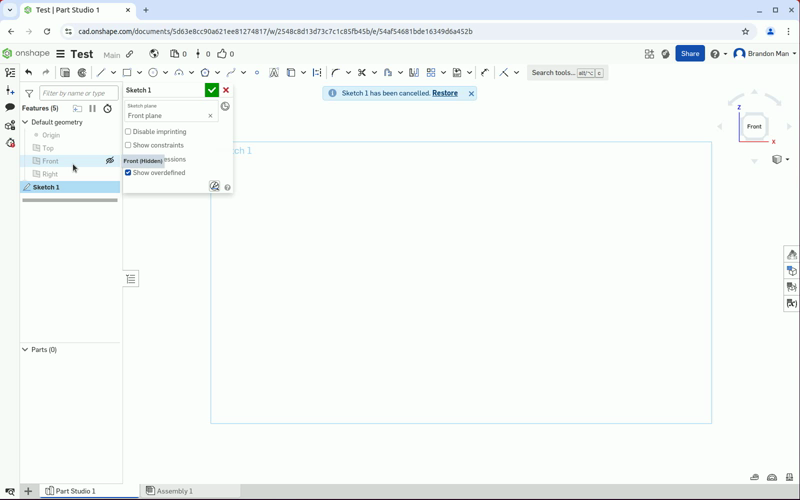
mouse_move(73, 352)
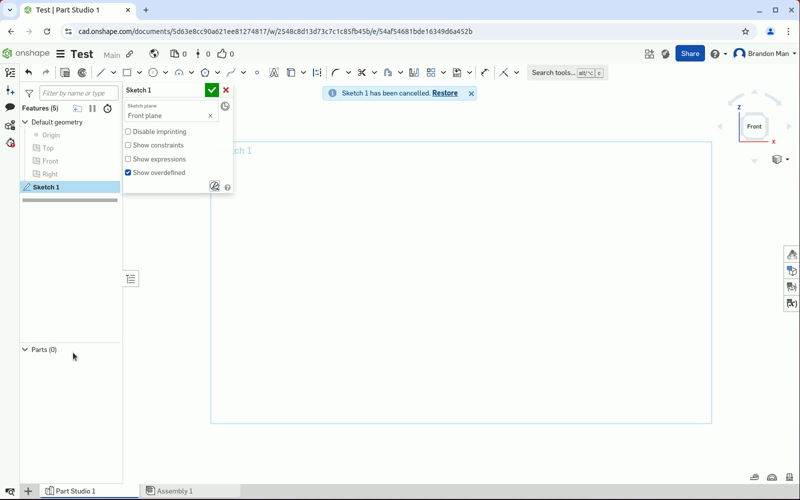
key(y)
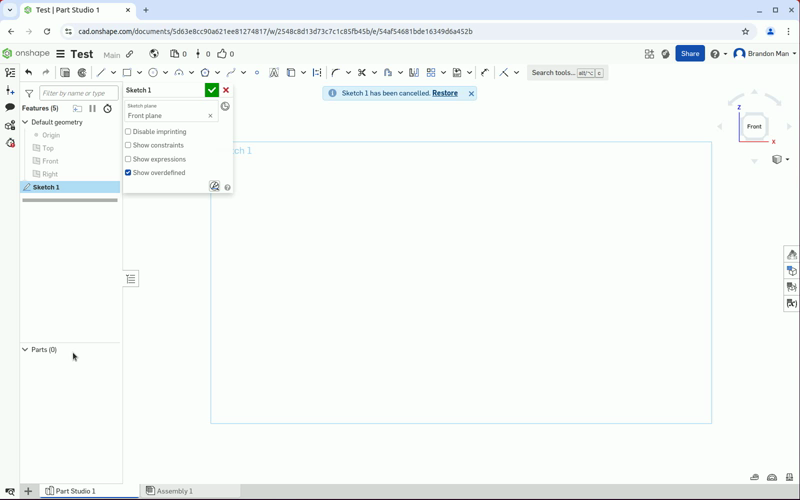
key(l)
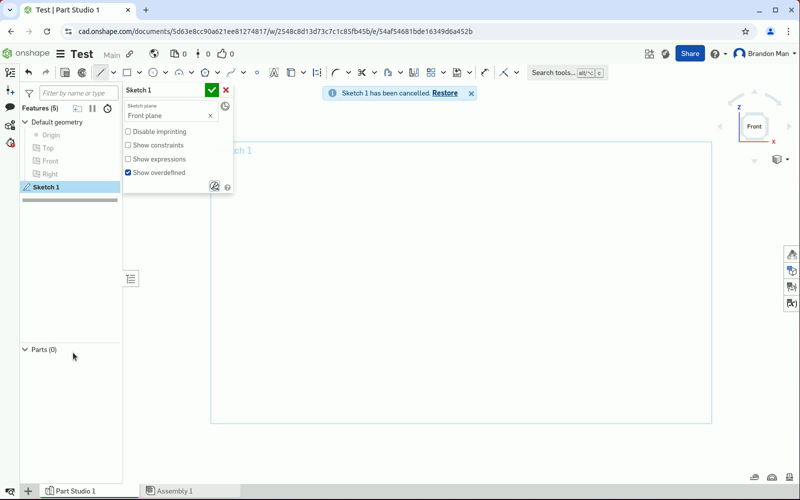
key_down(shift)
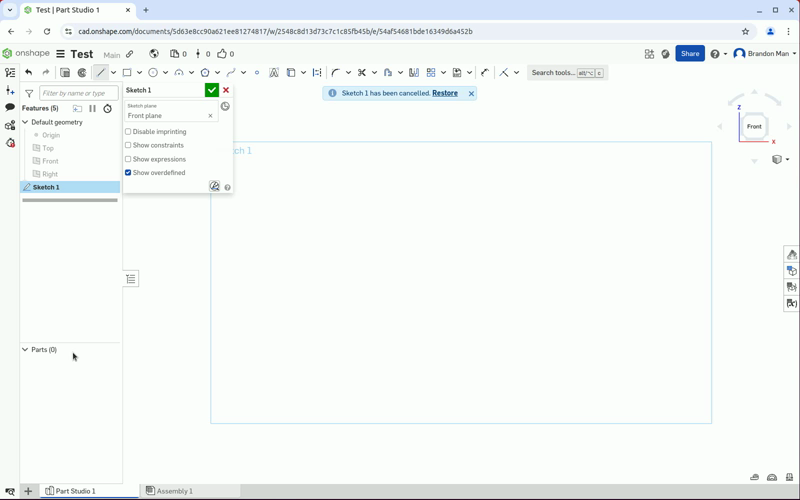
mouse_move(460, 282)
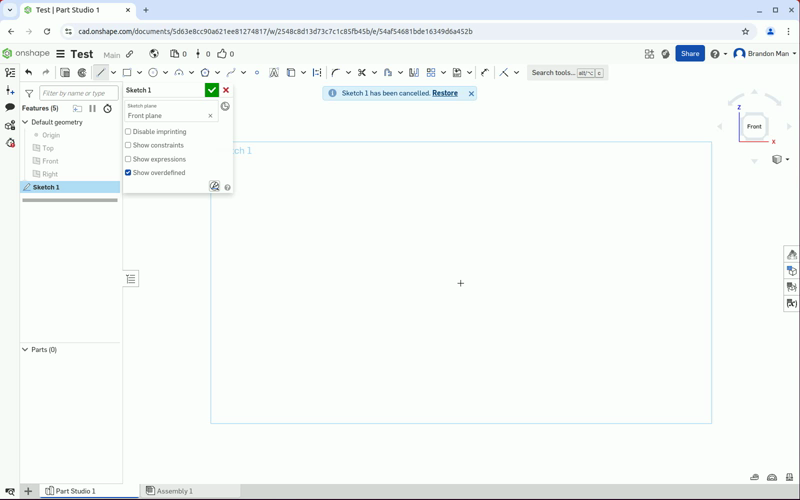
click(460, 282)
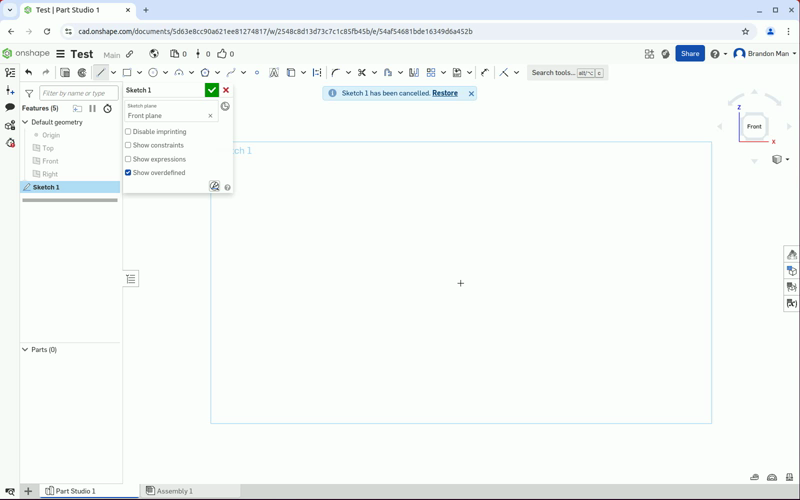
key_up(shift)
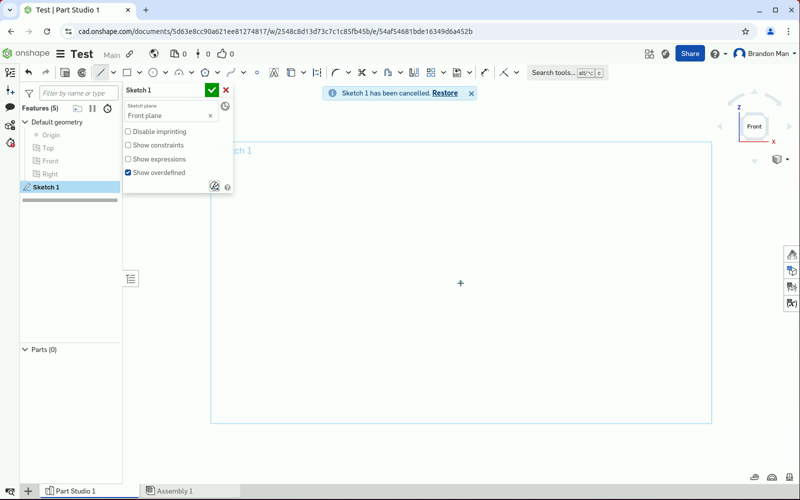
key_down(shift)
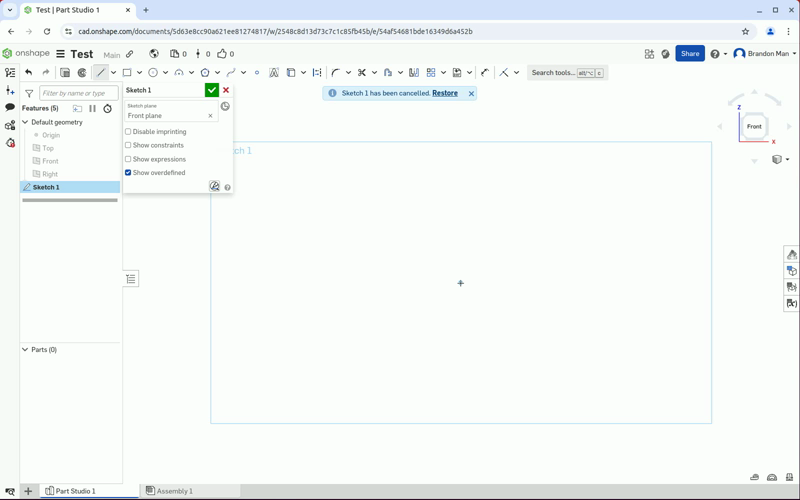
mouse_move(573, 282)
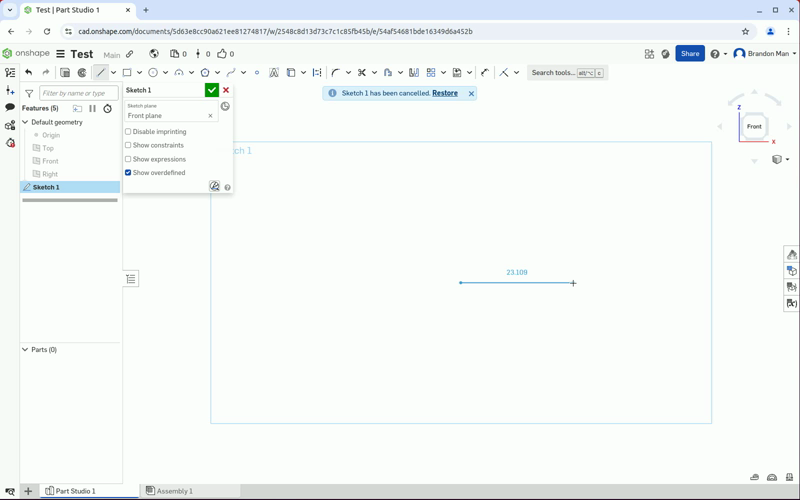
click(573, 282)
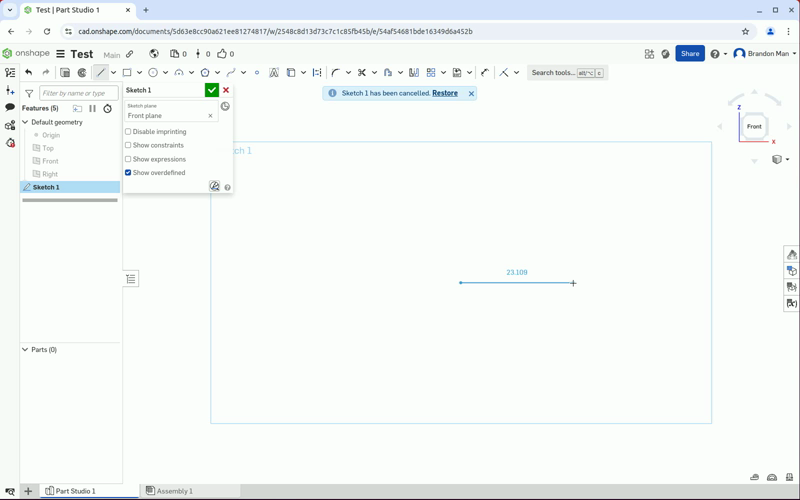
key_up(shift)
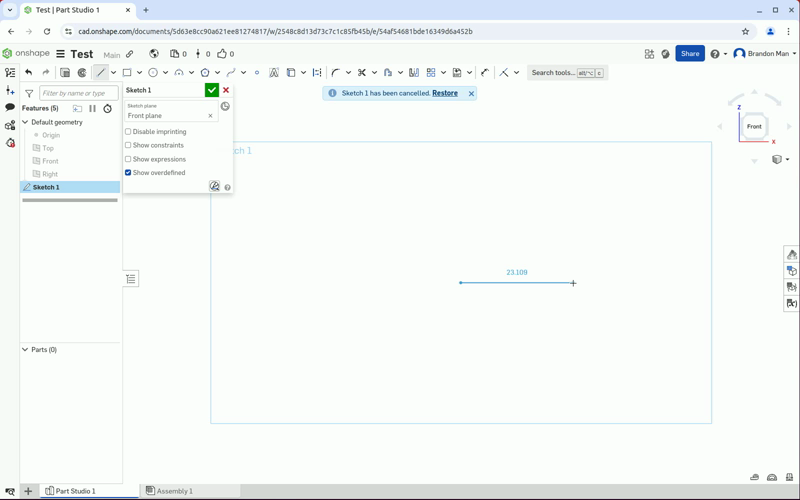
key_down(shift)
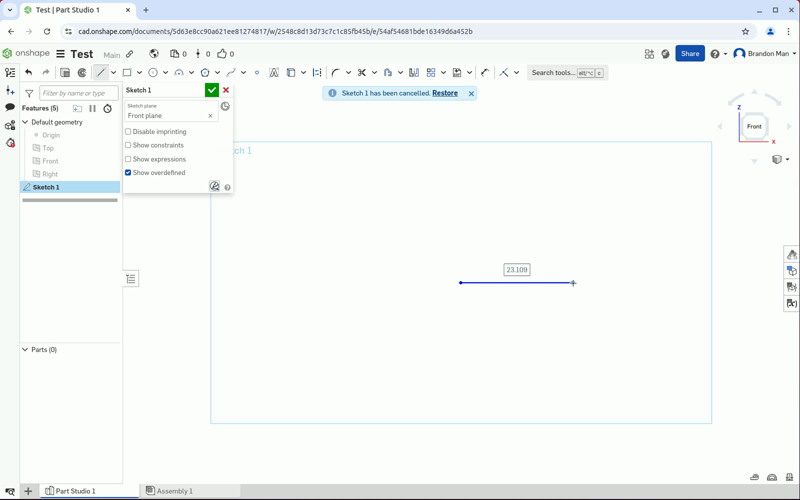
mouse_move(589, 282)
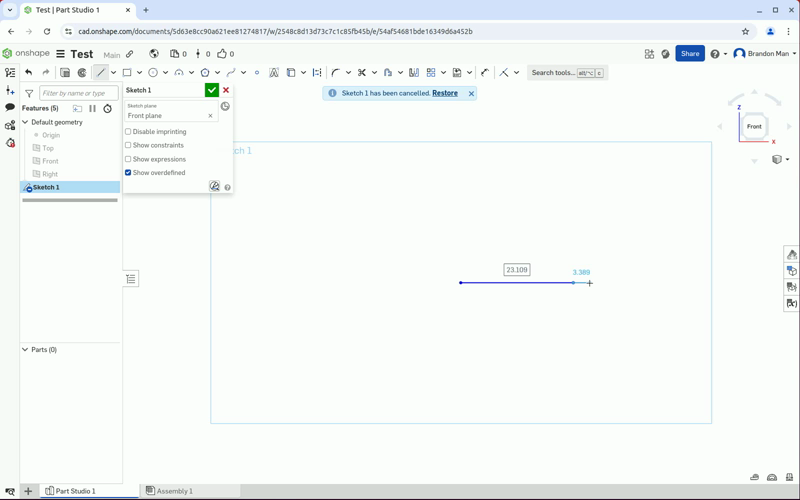
mouse_move(573, 245)
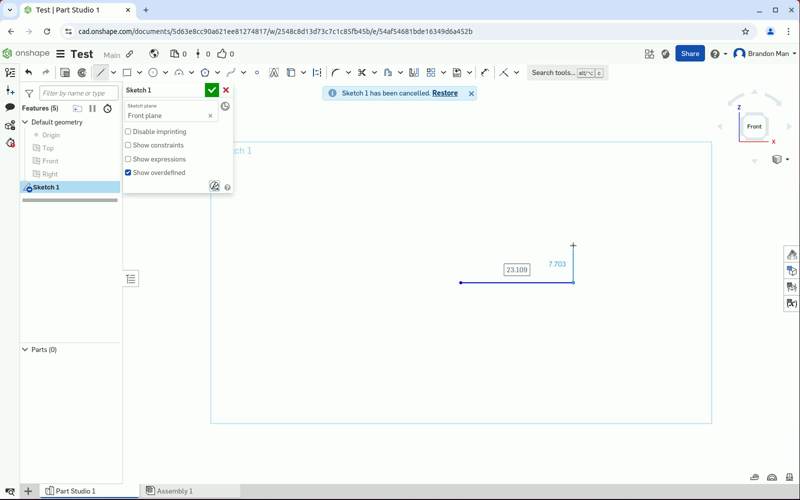
click(573, 245)
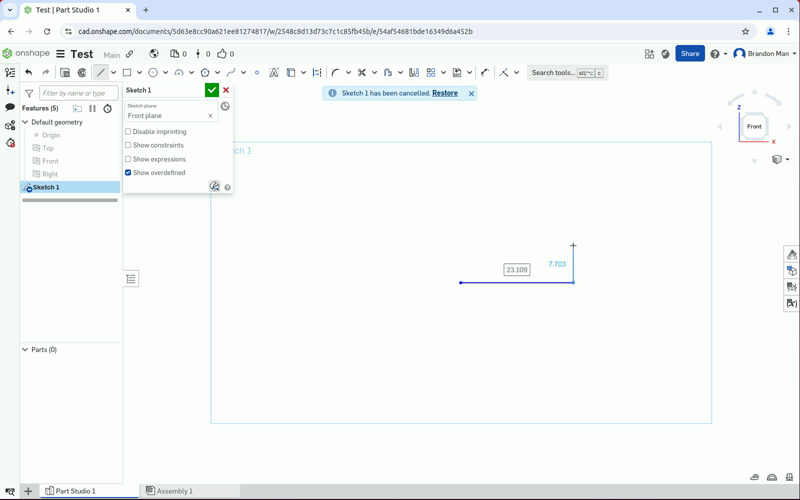
key_up(shift)
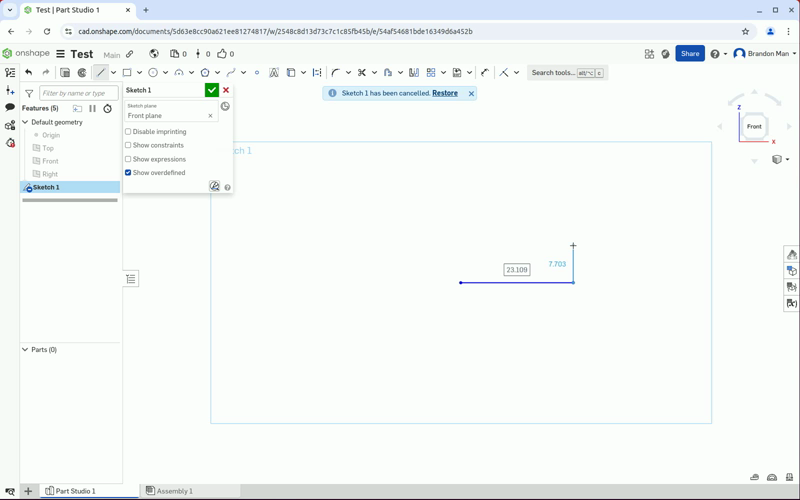
key_down(shift)
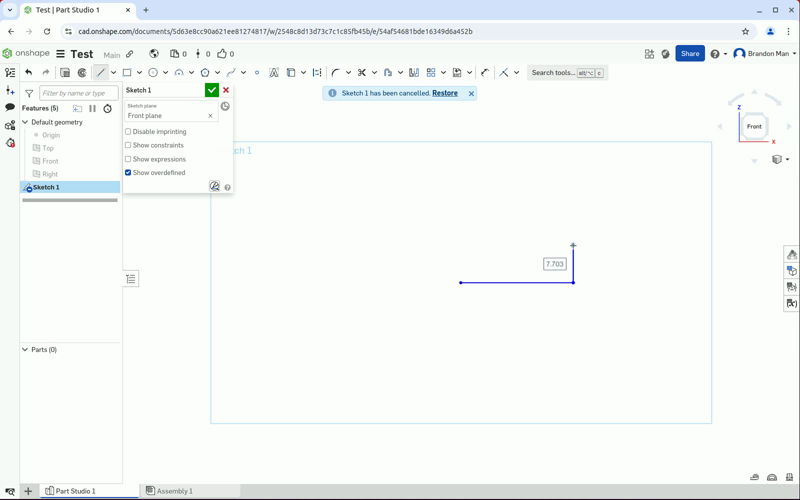
mouse_move(517, 208)
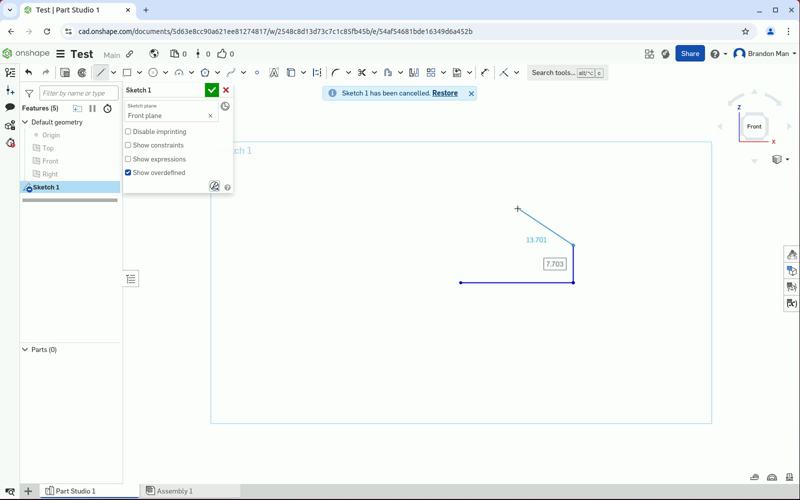
click(517, 208)
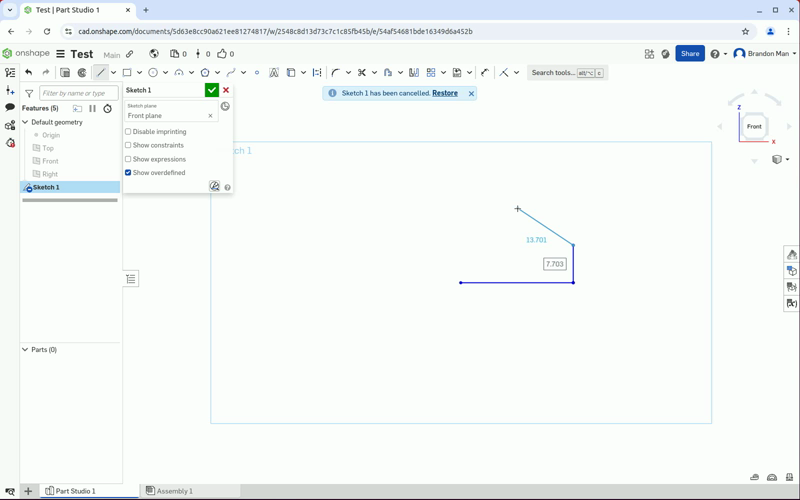
key_up(shift)
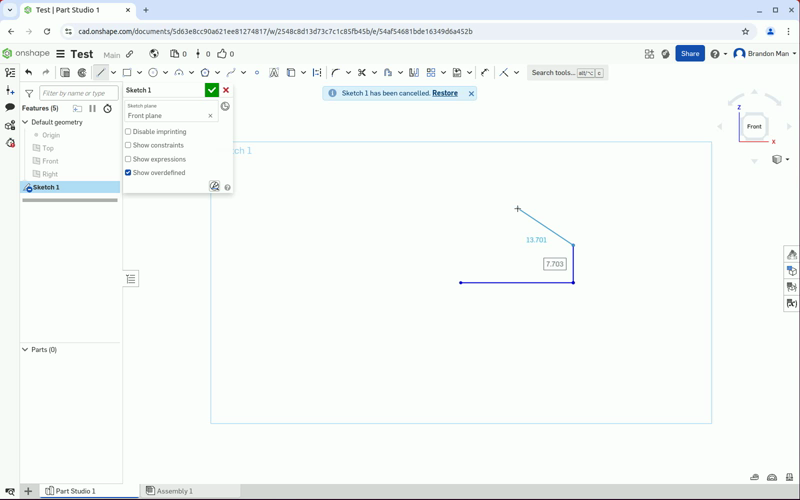
key_down(shift)
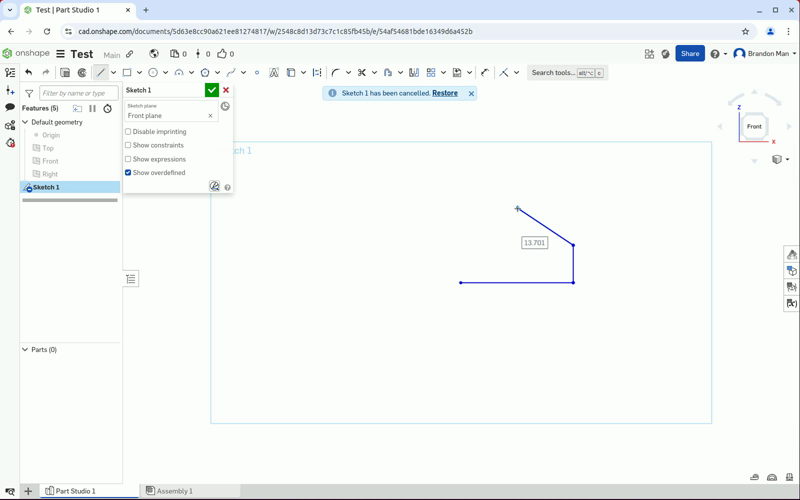
mouse_move(547, 208)
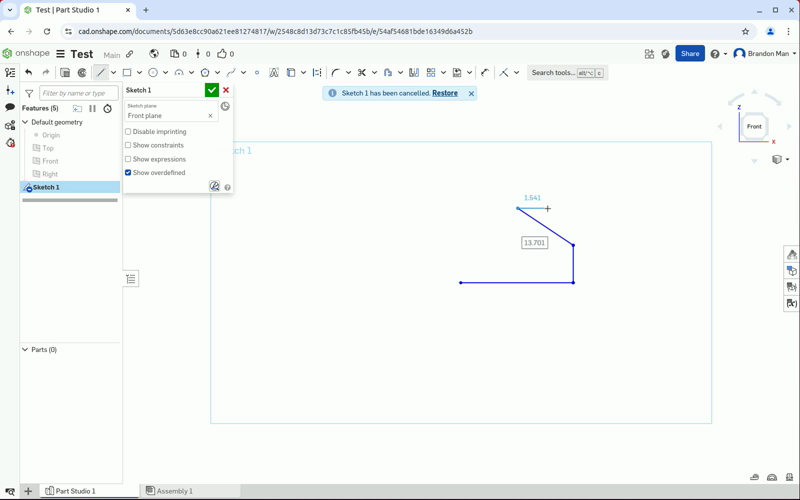
mouse_move(460, 208)
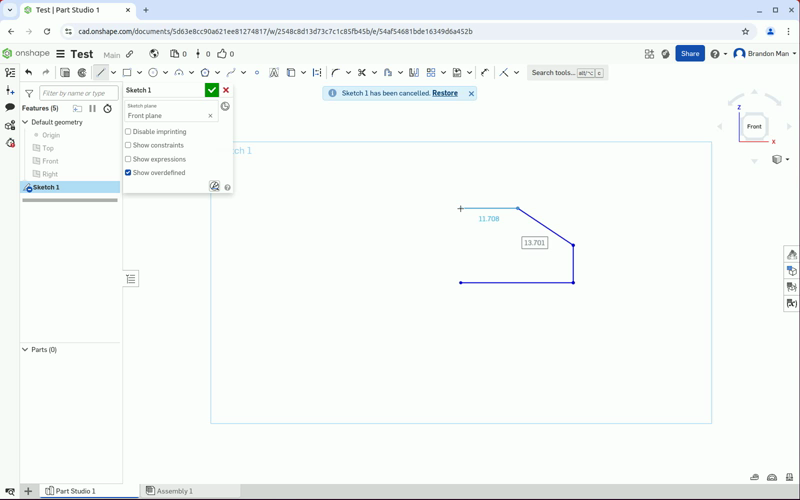
click(460, 208)
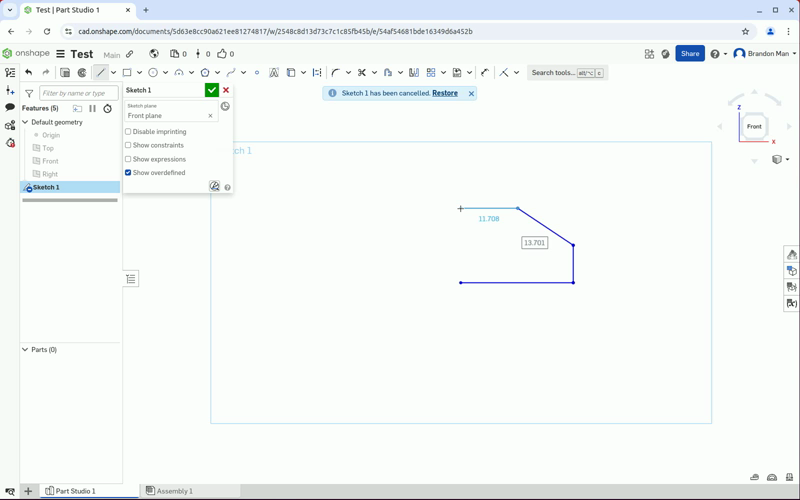
key_up(shift)
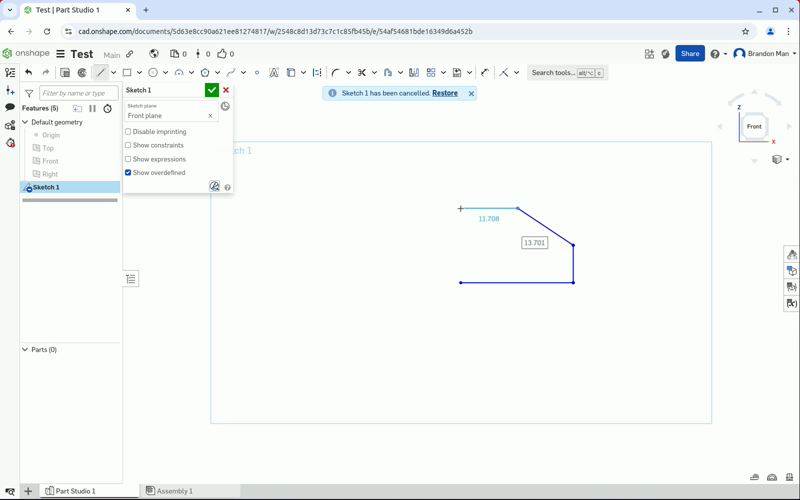
key_down(shift)
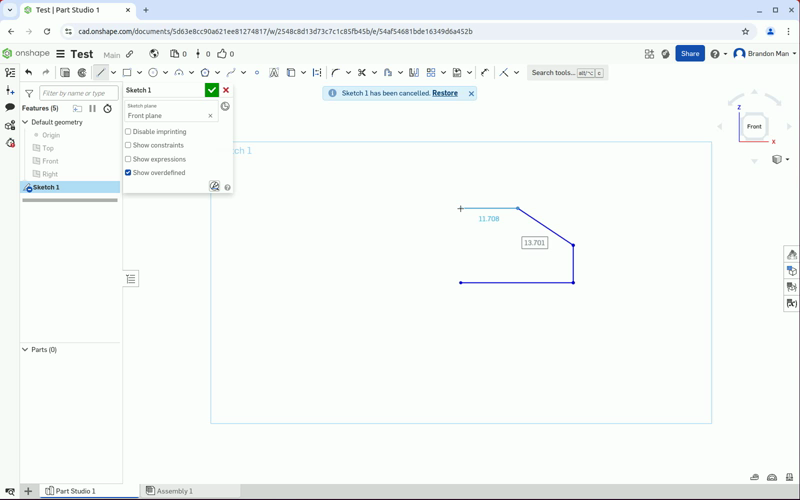
mouse_move(460, 282)
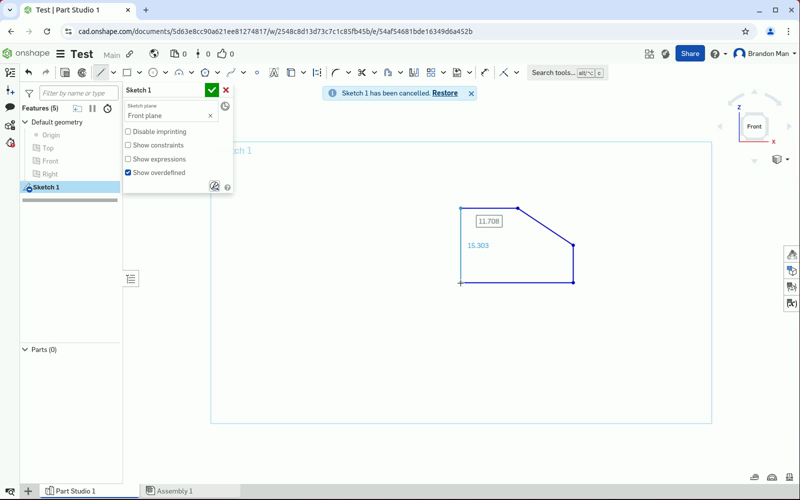
key_up(shift)
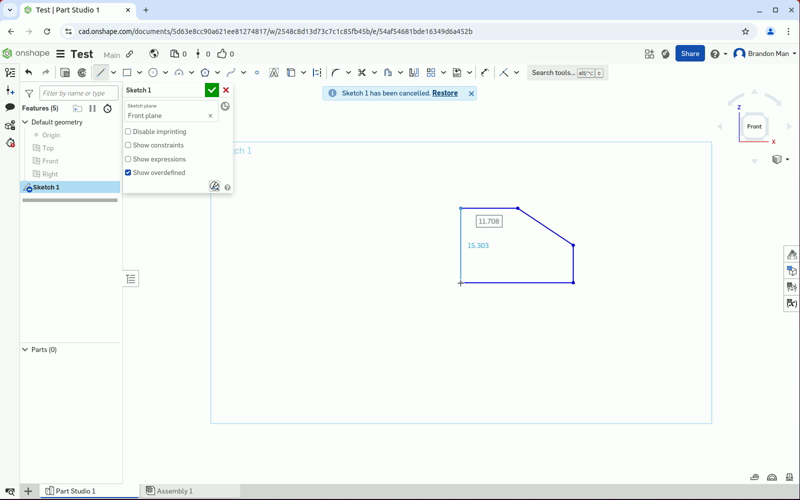
click(460, 282)
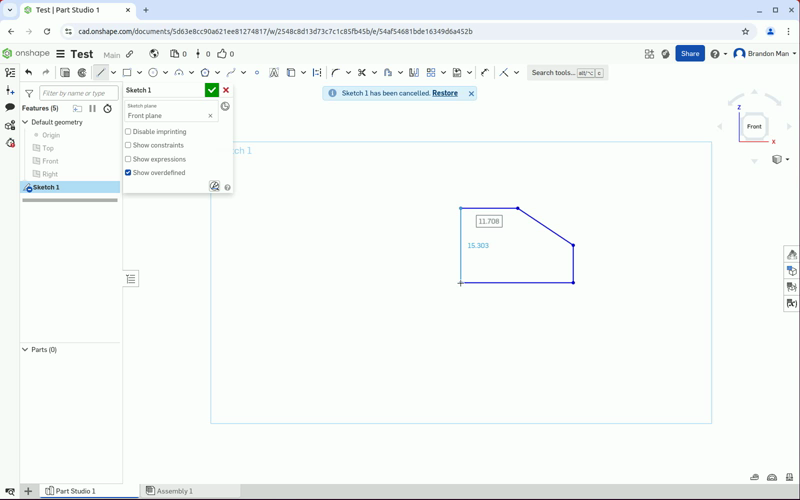
key(esc)
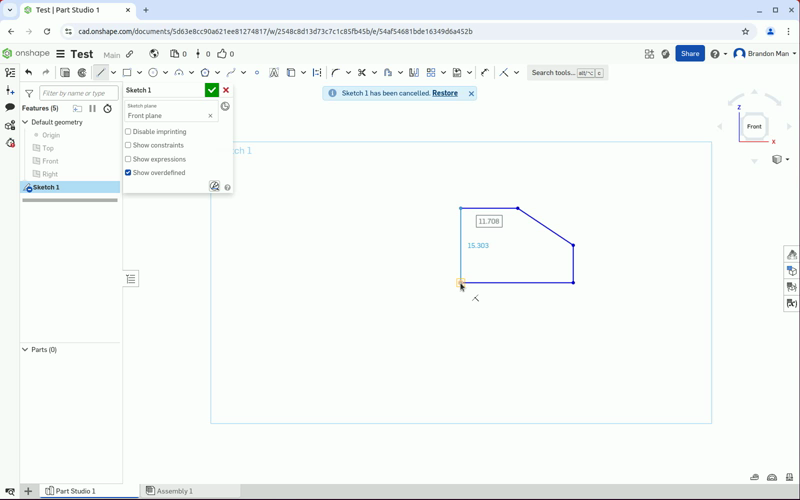
mouse_move(476, 274)
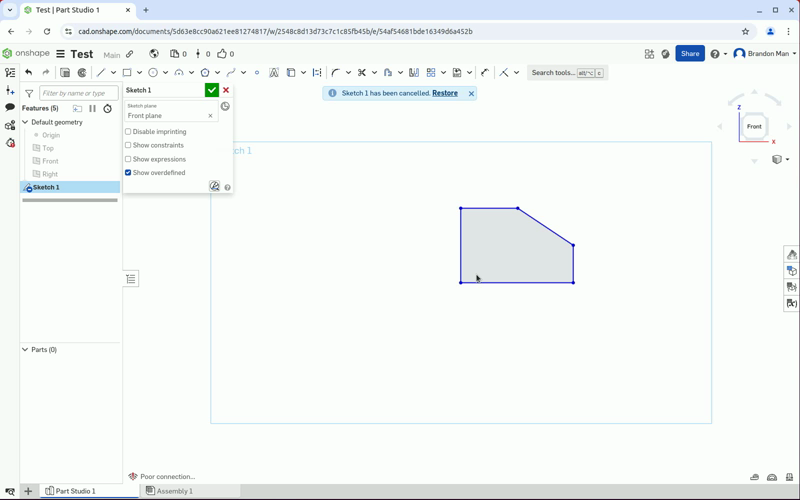
click(476, 274)
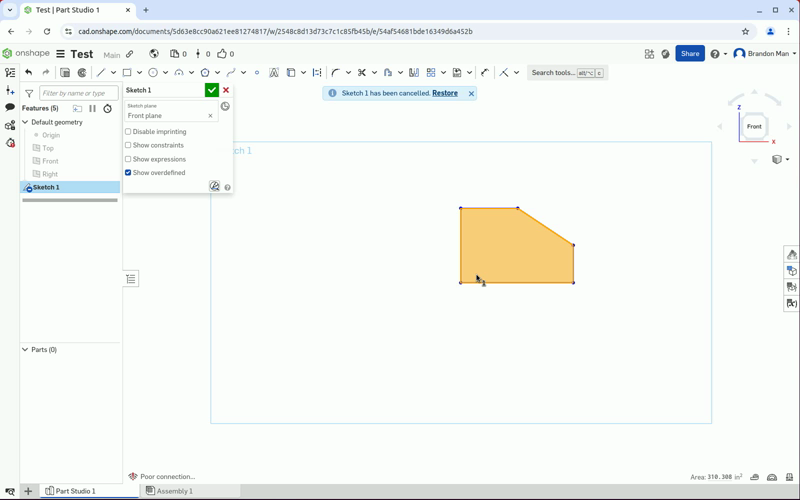
mouse_move(73, 352)
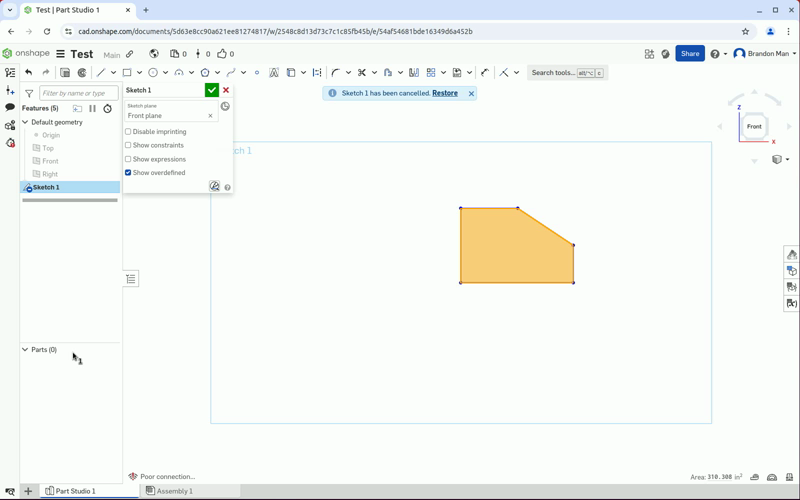
key(shift+y)
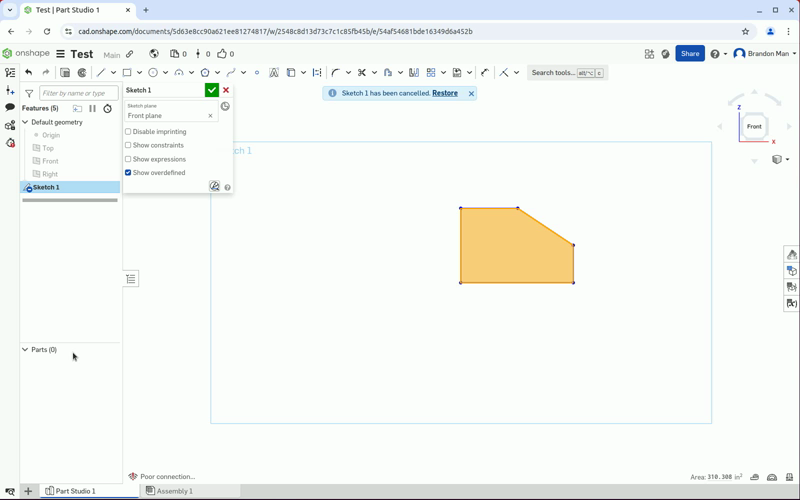
key(shift+e)
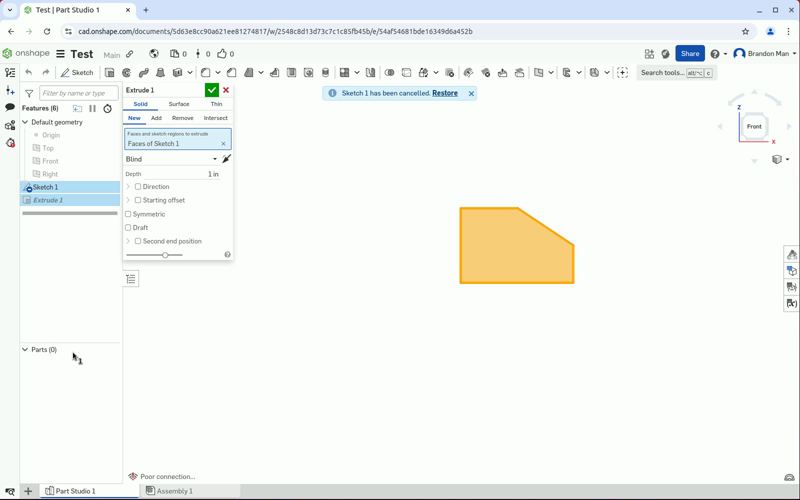
mouse_move(143, 106)
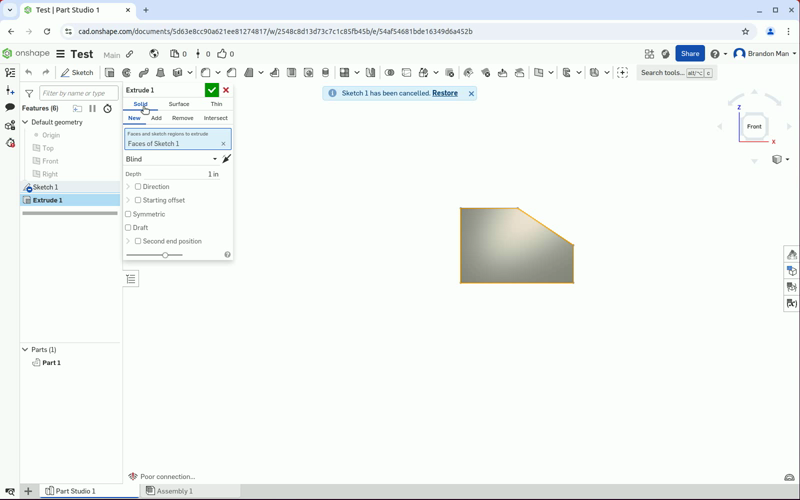
click(143, 106)
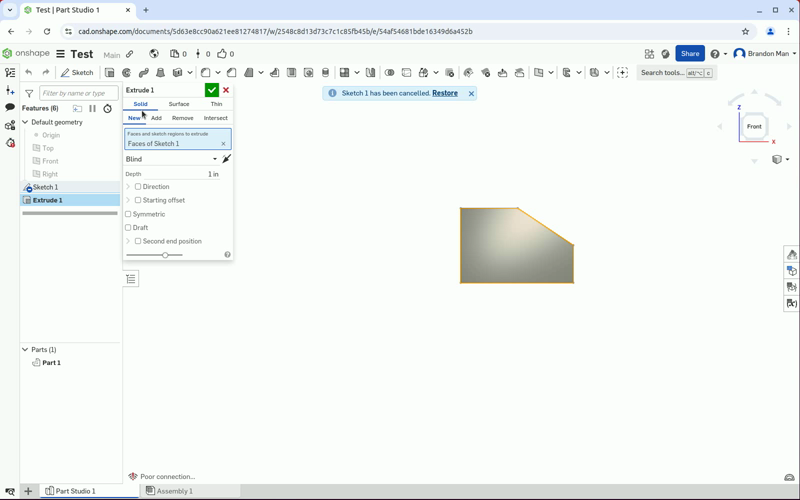
mouse_move(137, 120)
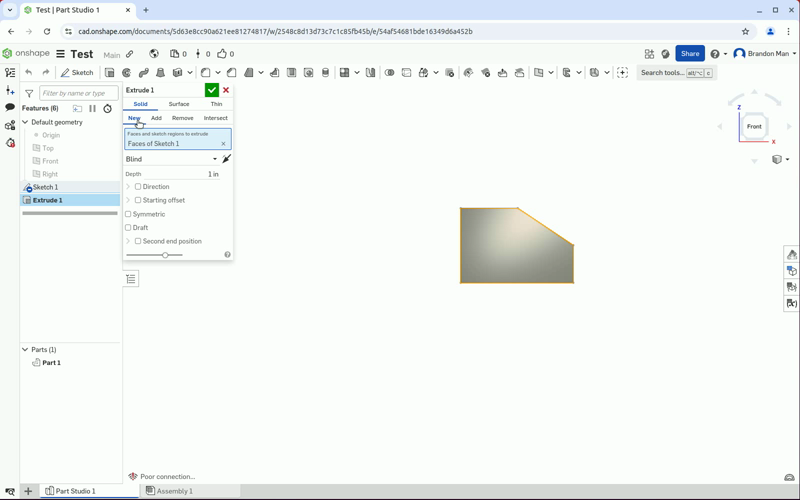
click(137, 120)
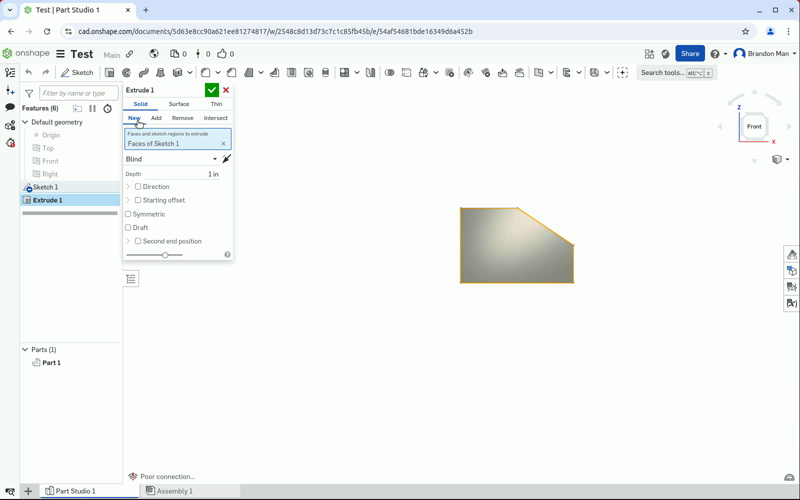
key(tab, 4)
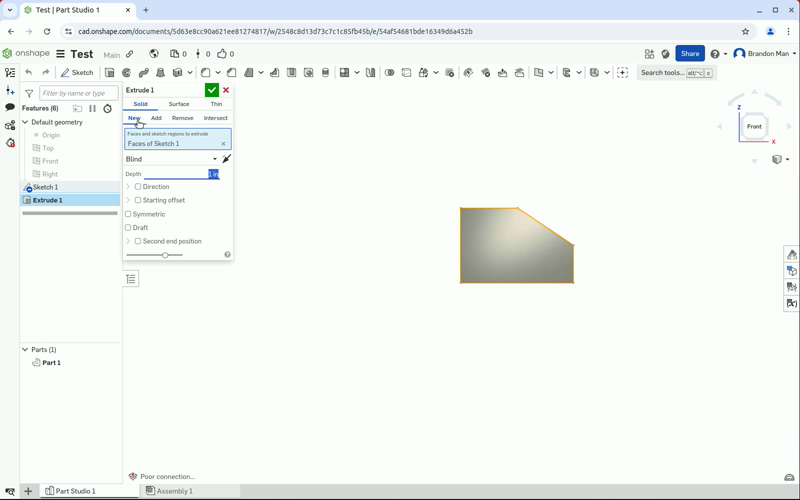
text(15.405)
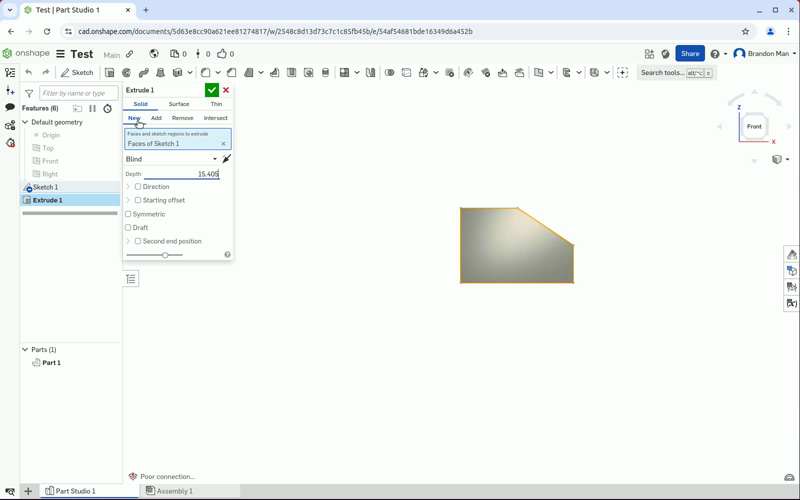
key(enter)
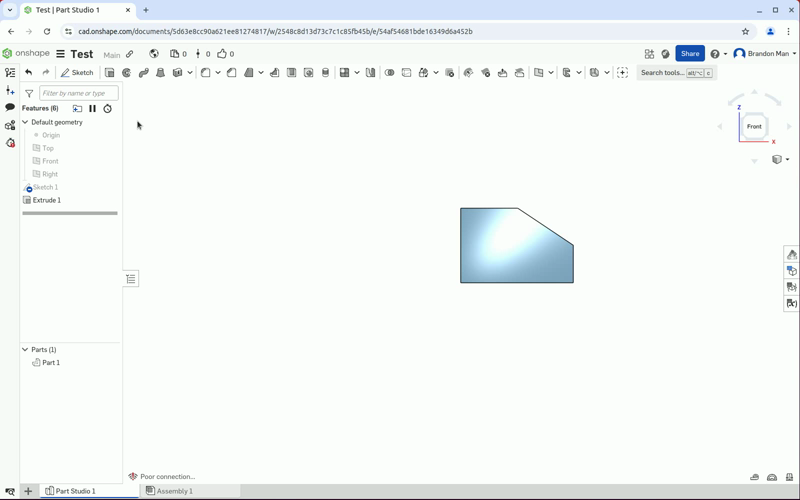
key(shift+h)
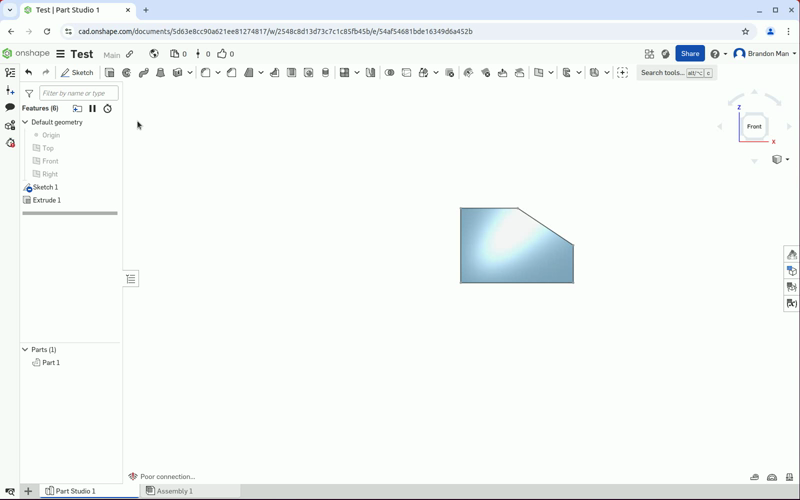
key(shift+h)
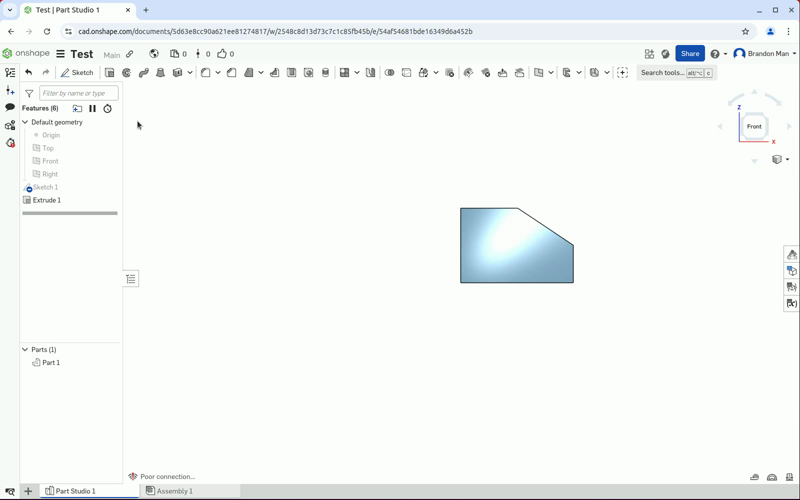
mouse_move(73, 189)
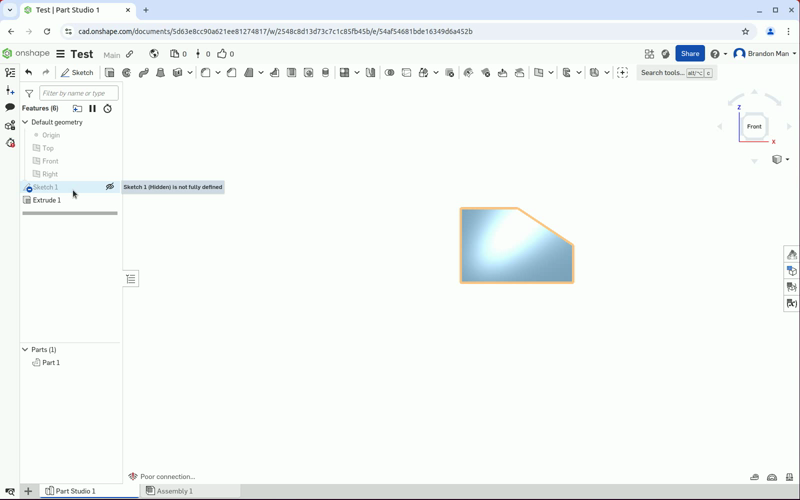
click(73, 189)
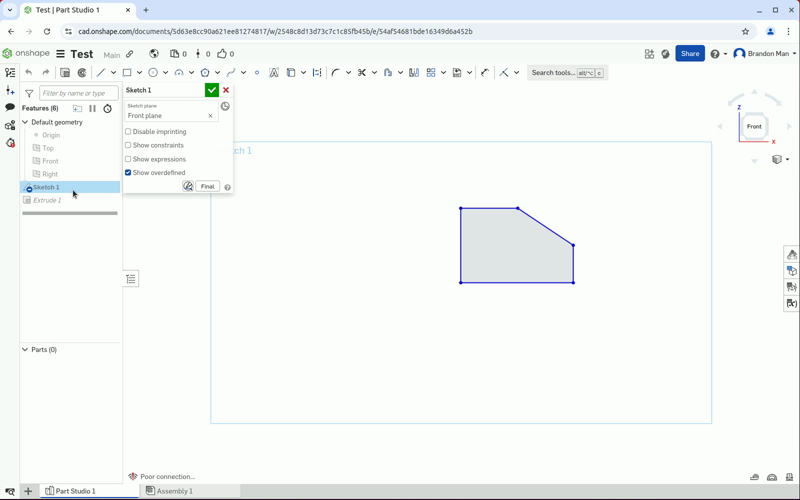
mouse_move(229, 92)
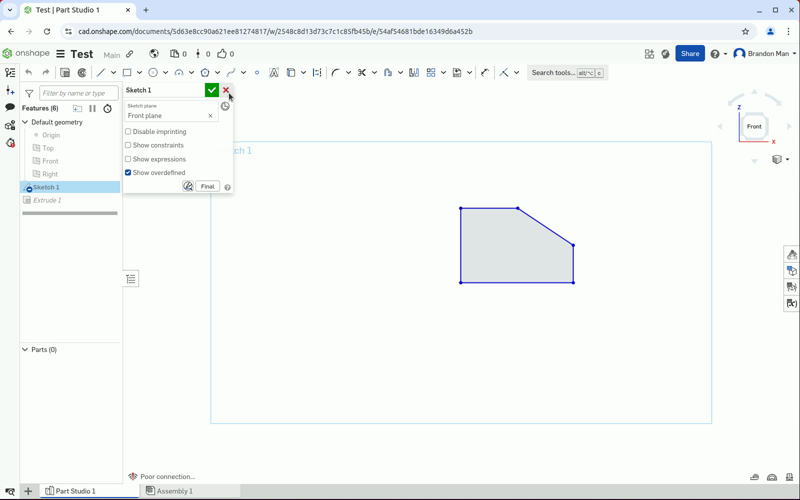
click(229, 92)
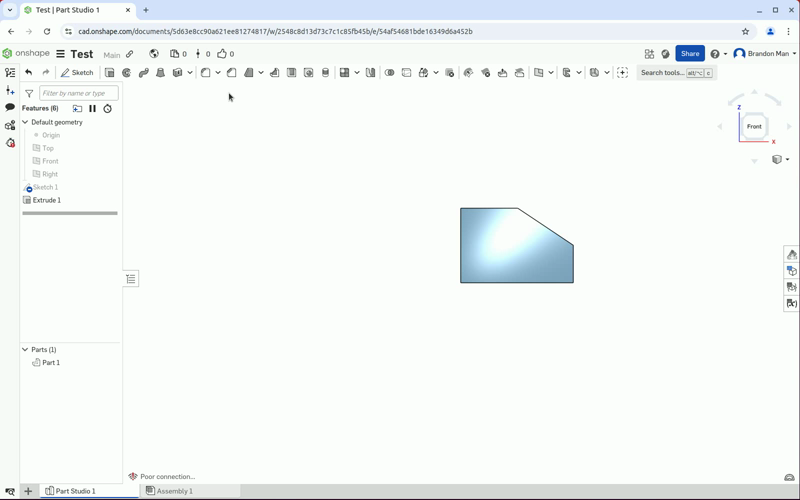
mouse_move(541, 75)
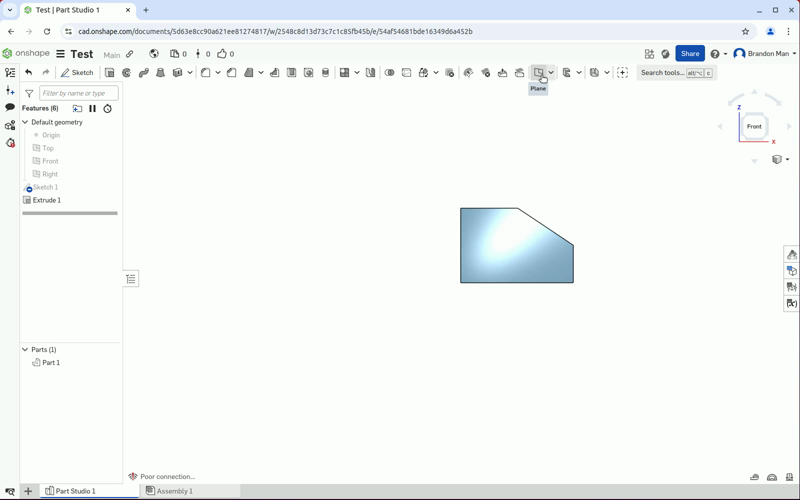
click(541, 75)
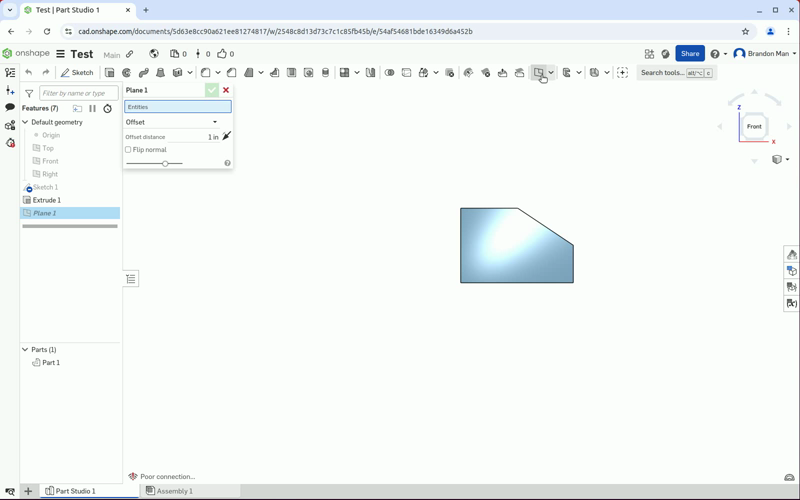
mouse_move(73, 163)
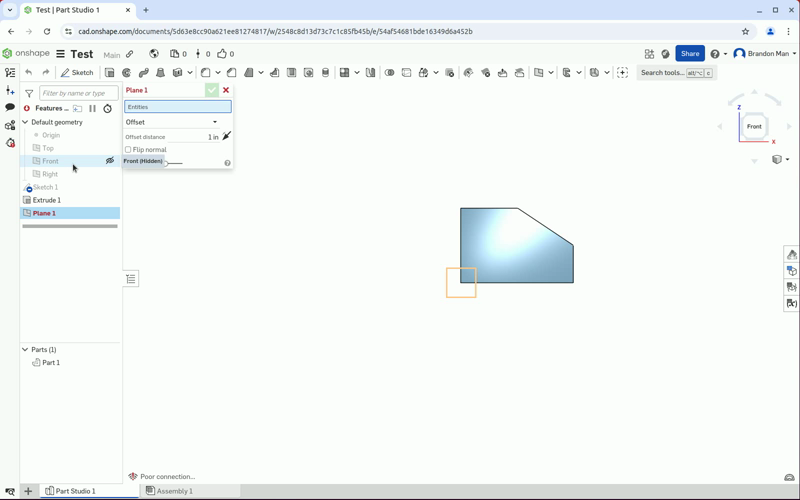
click(73, 163)
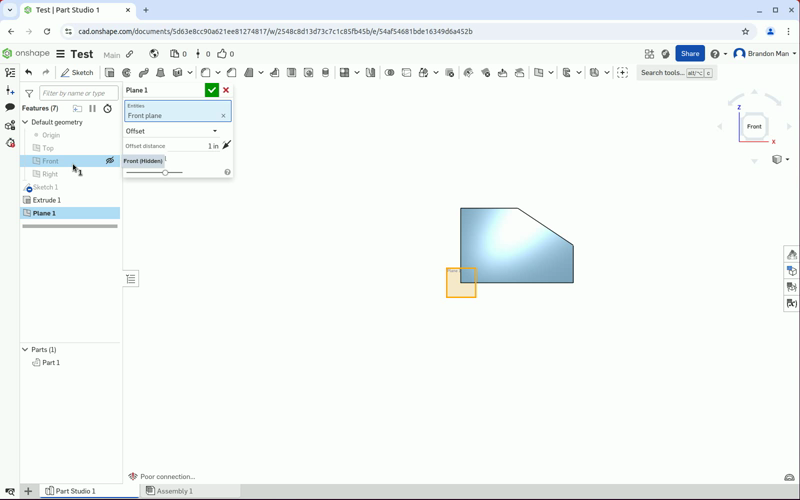
key(tab, 2)
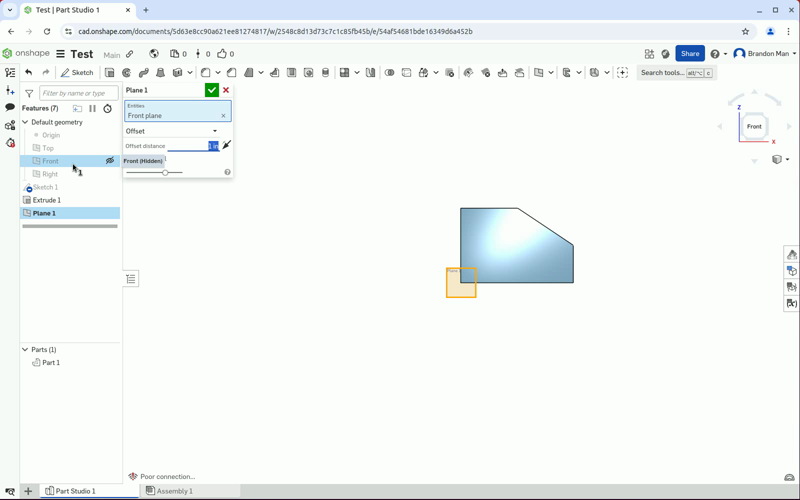
text(15.405)
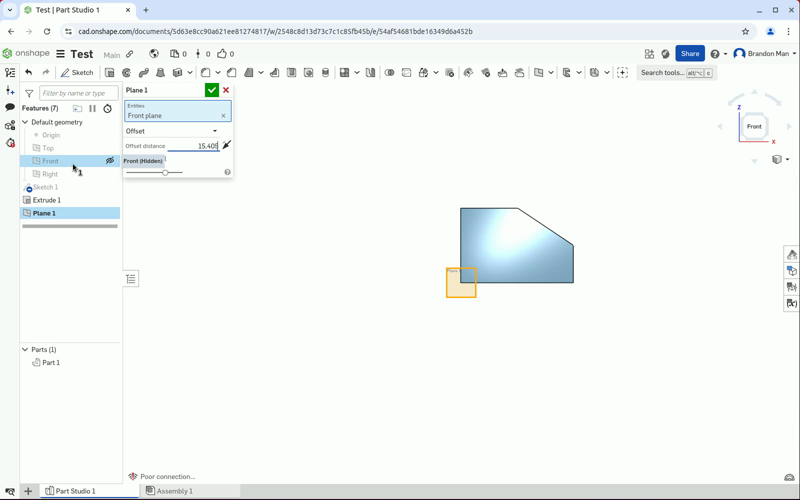
key(enter, 2)
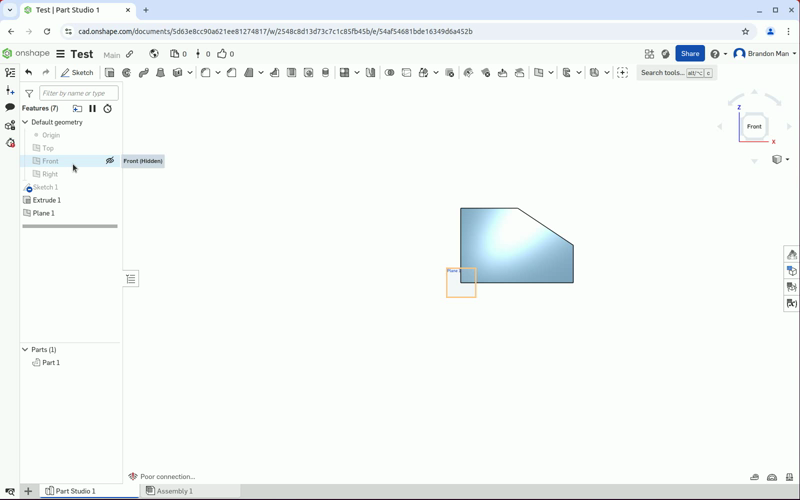
key(shift+s)
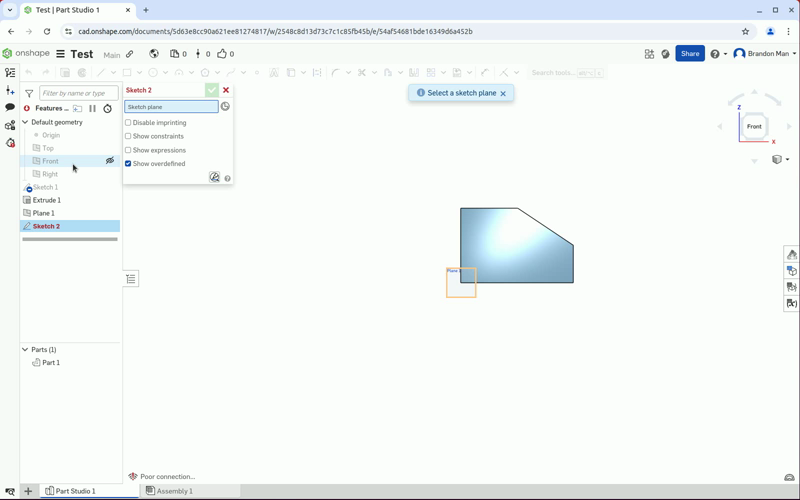
mouse_move(73, 215)
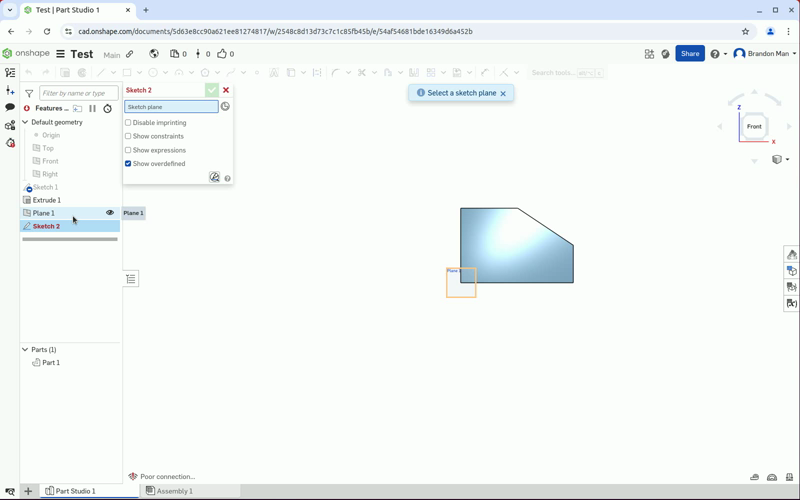
click(73, 215)
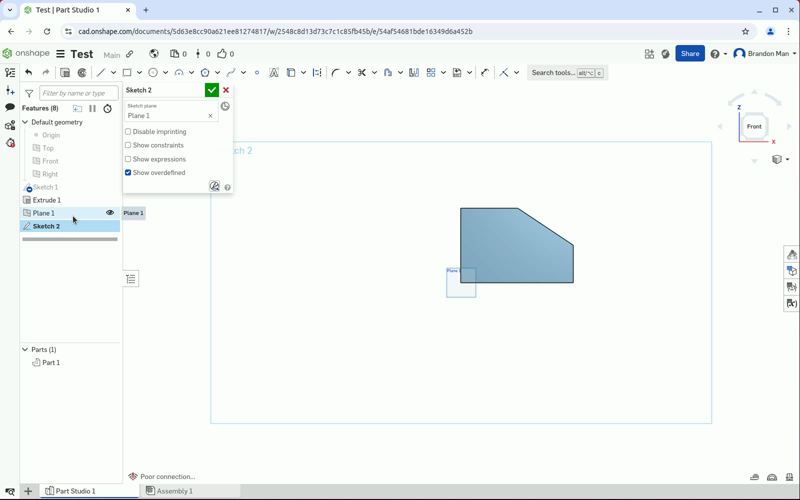
mouse_move(73, 352)
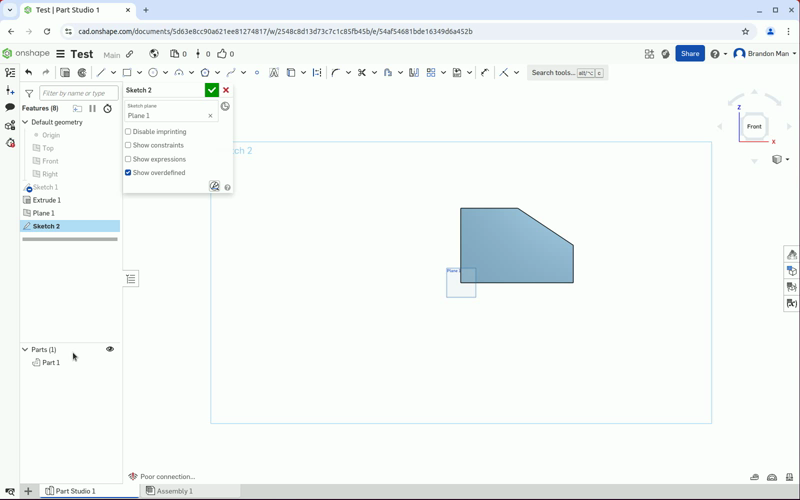
key(y)
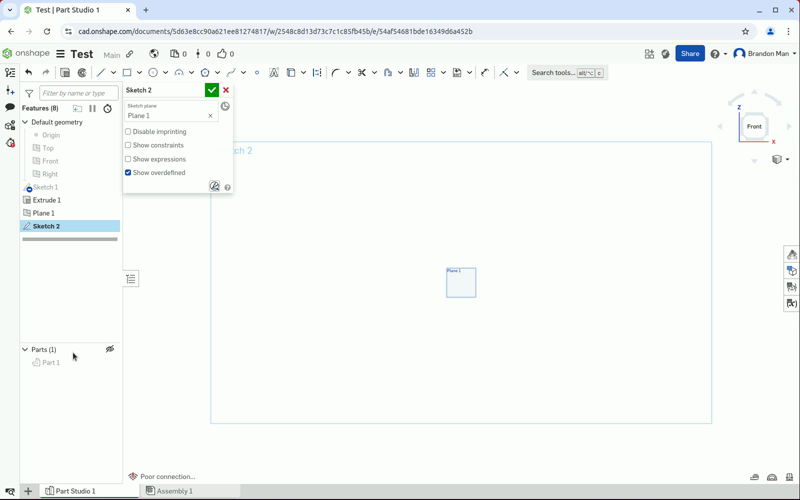
key(c)
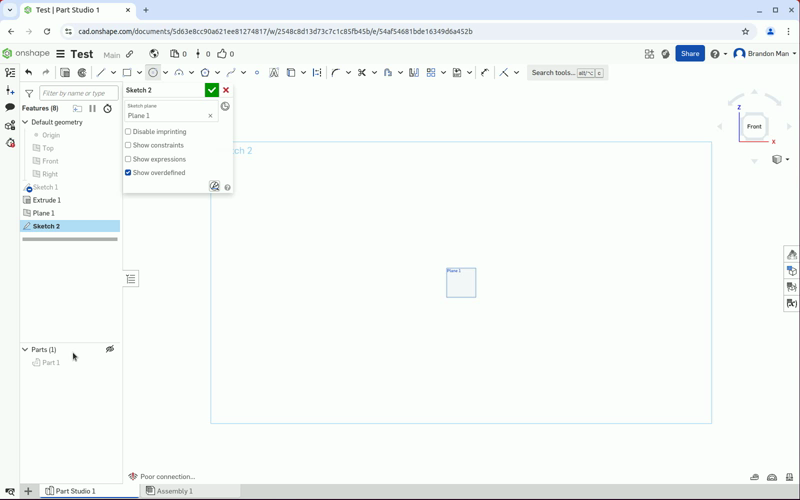
key_down(shift)
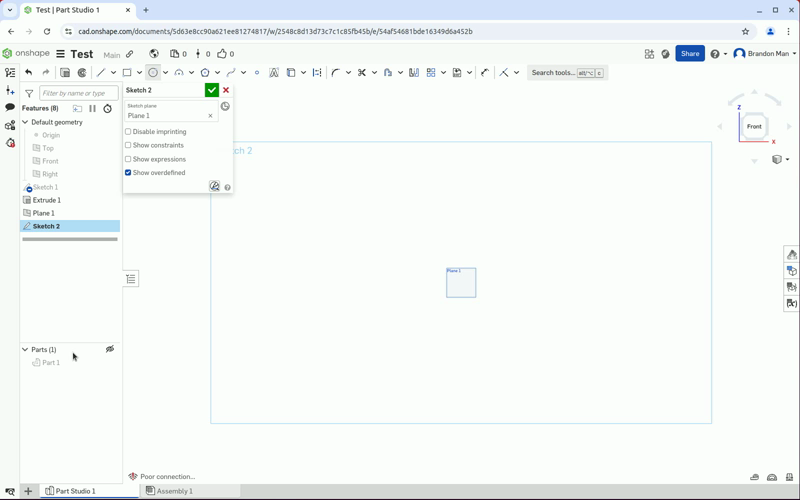
mouse_move(517, 245)
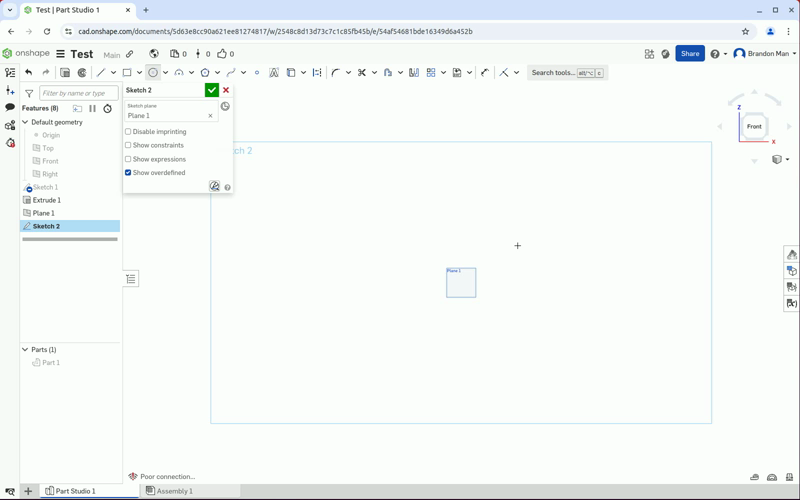
click(517, 245)
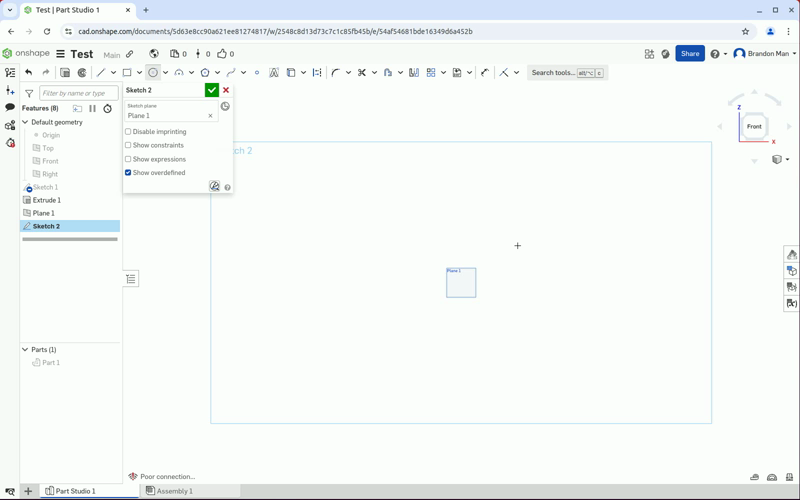
key_up(shift)
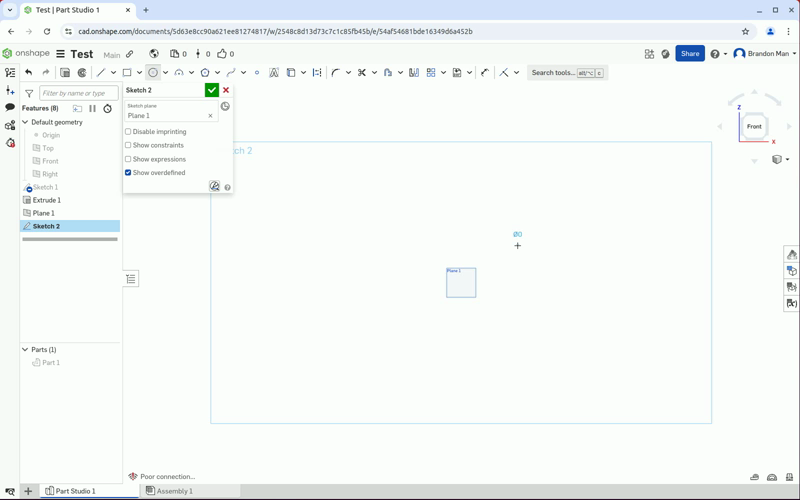
mouse_move(536, 245)
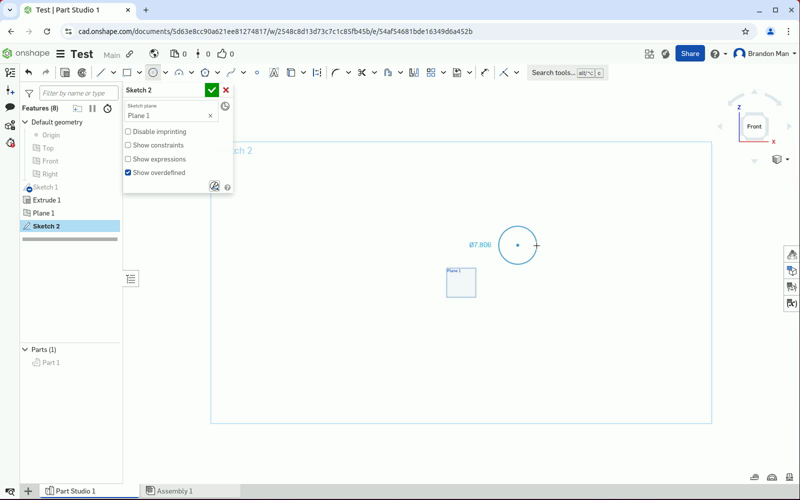
click(536, 245)
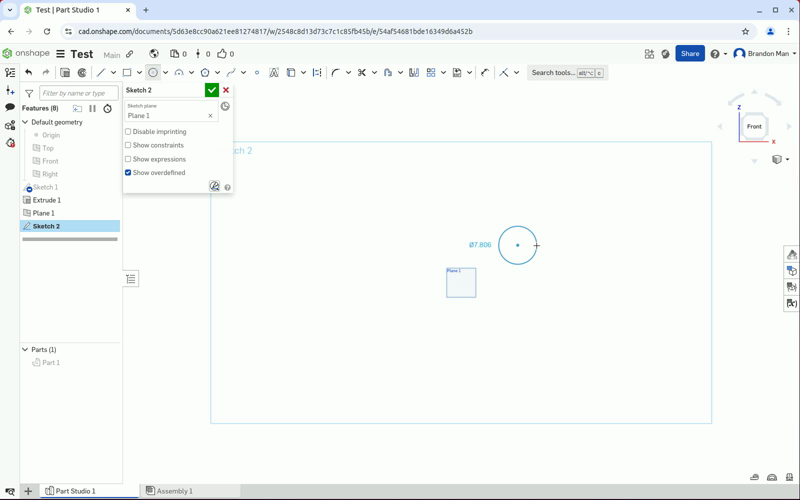
key(esc)
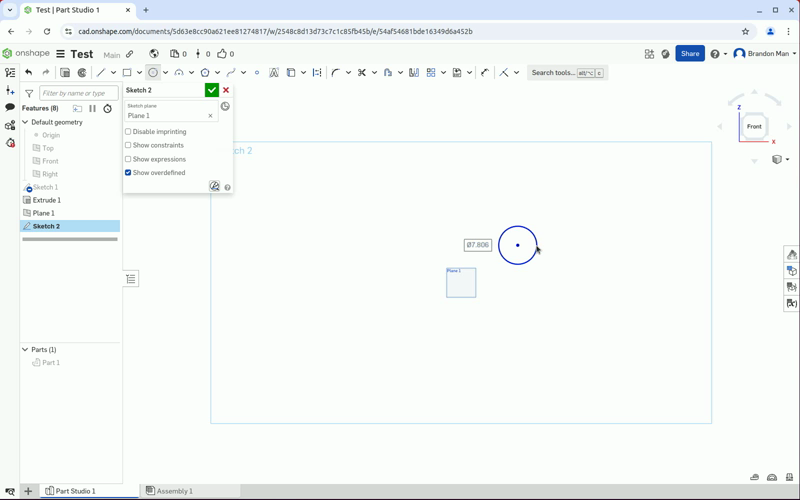
mouse_move(521, 247)
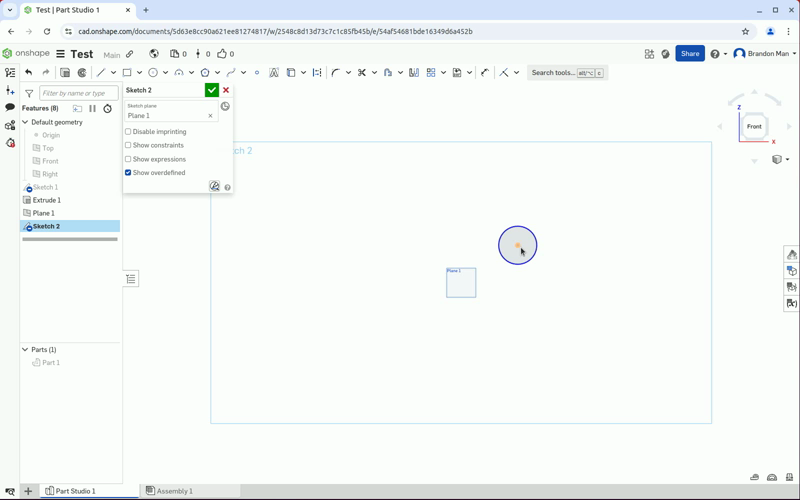
scroll(6)
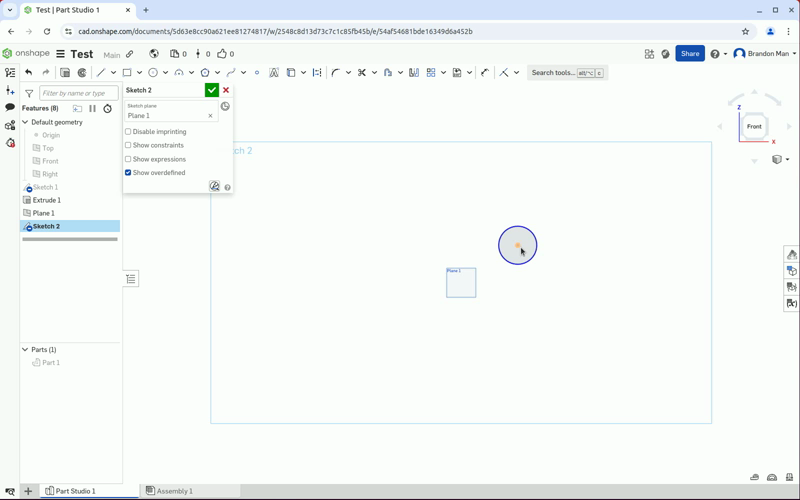
scroll(6)
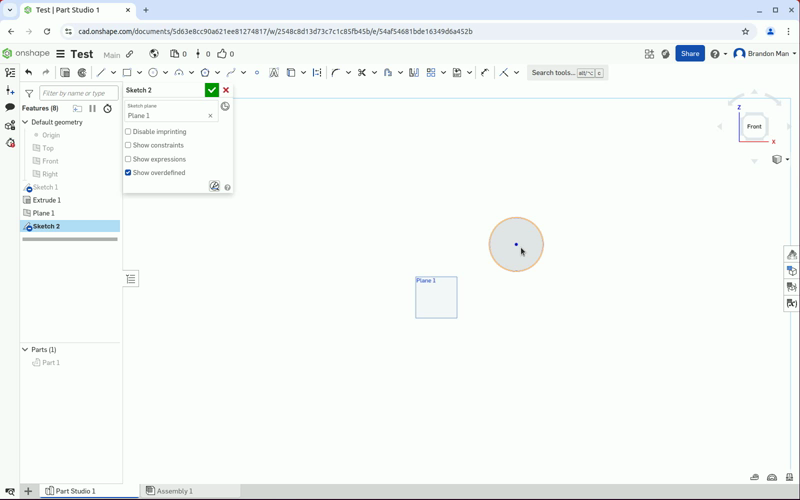
scroll(6)
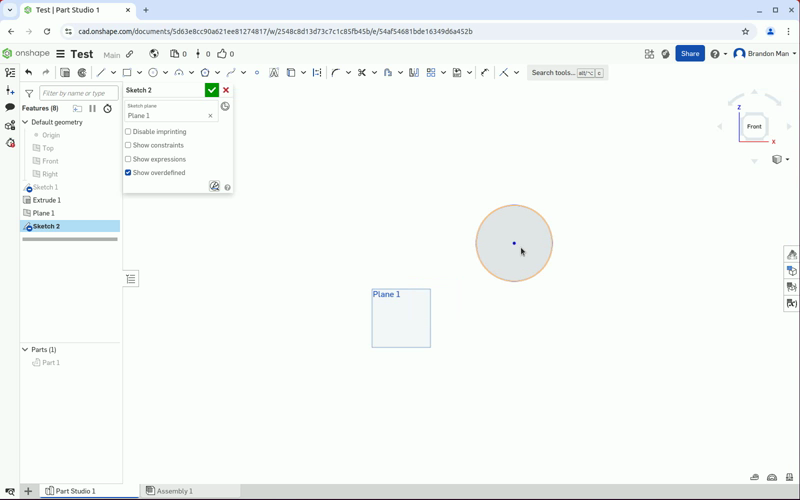
scroll(6)
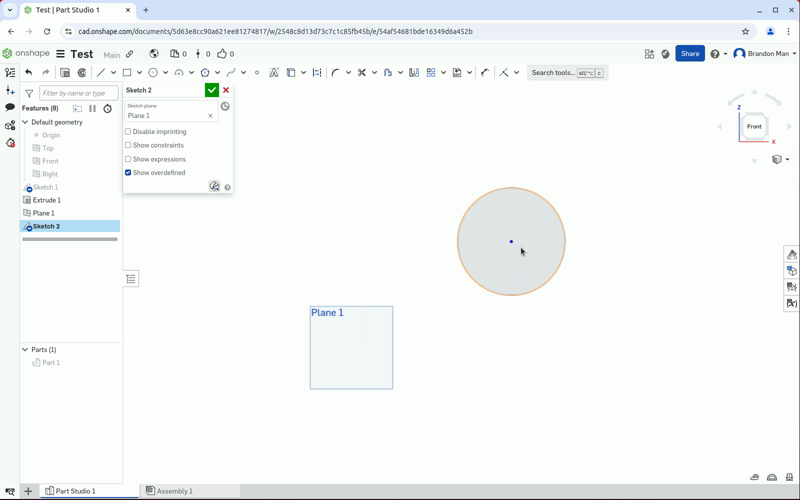
scroll(6)
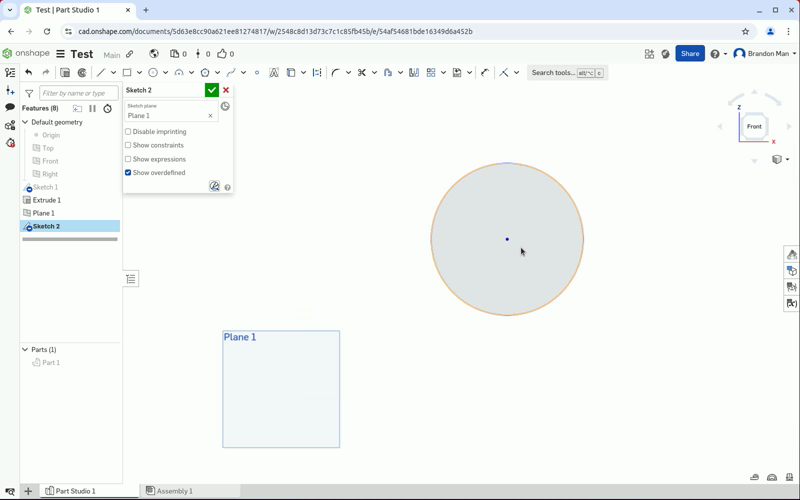
scroll(6)
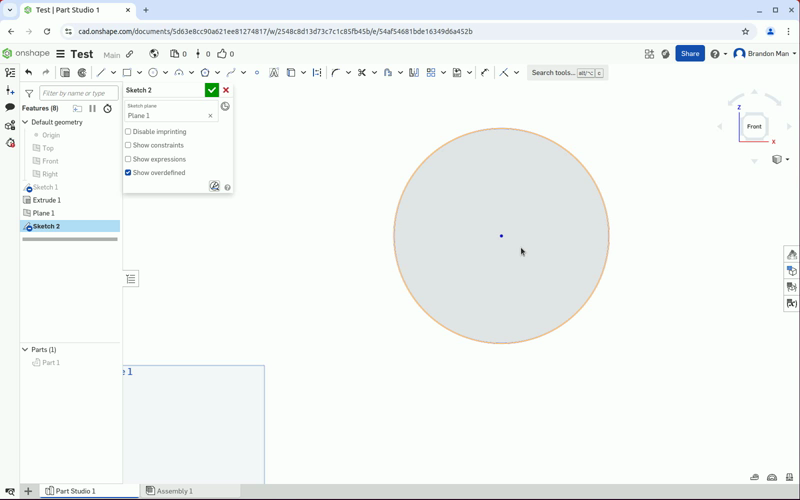
scroll(6)
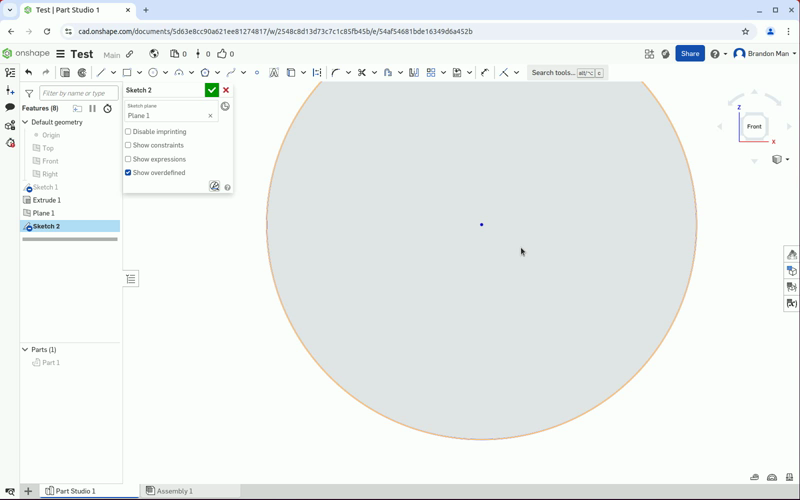
click(521, 247)
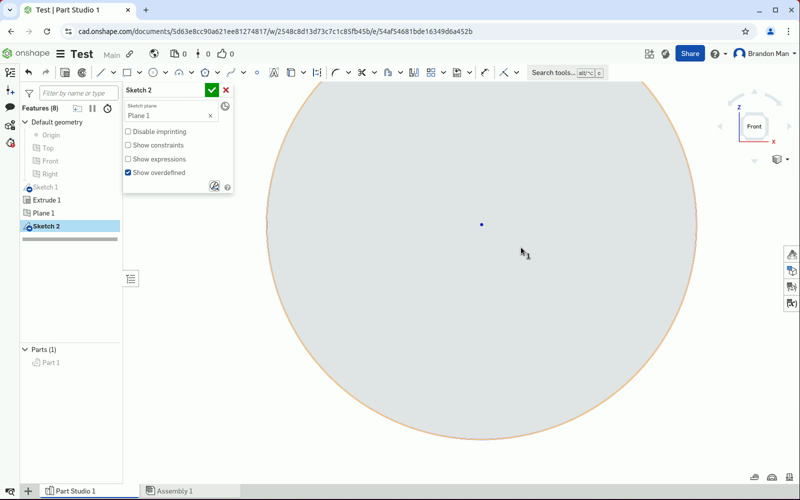
scroll(-6)
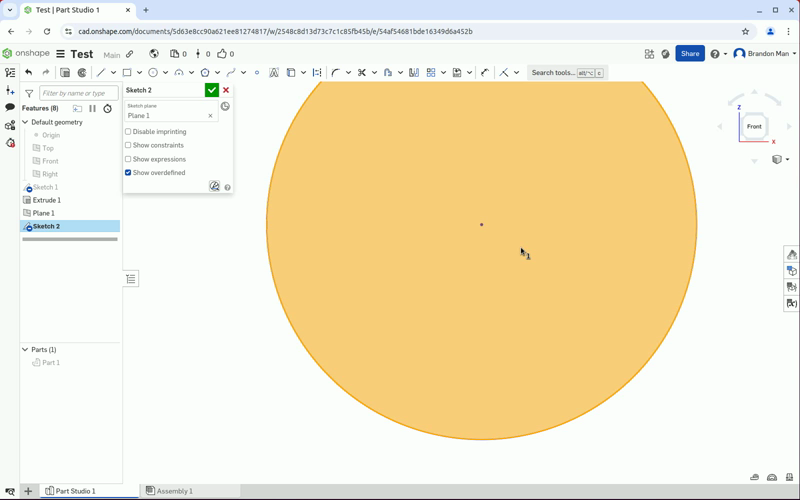
scroll(-6)
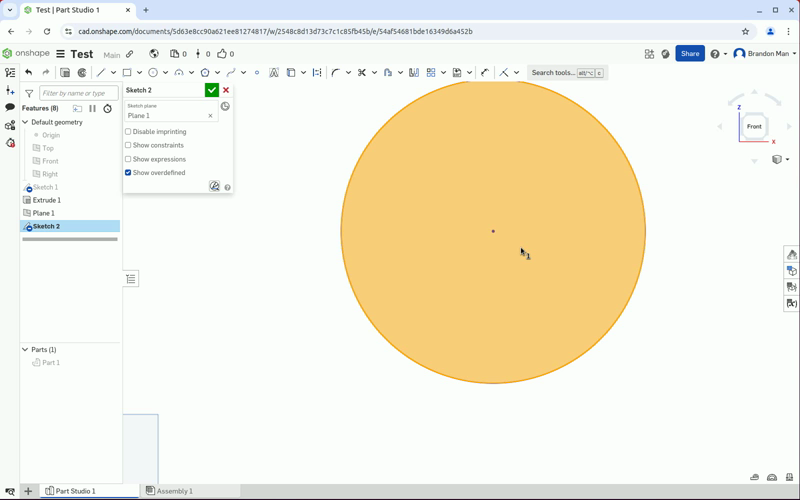
scroll(-6)
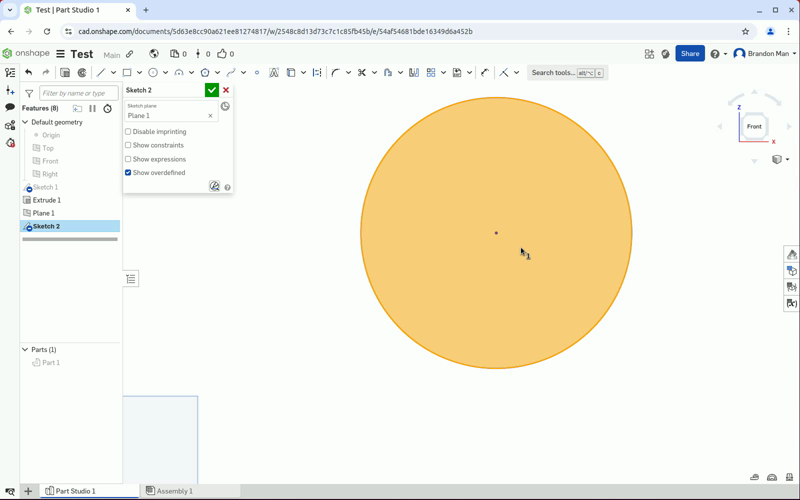
scroll(-6)
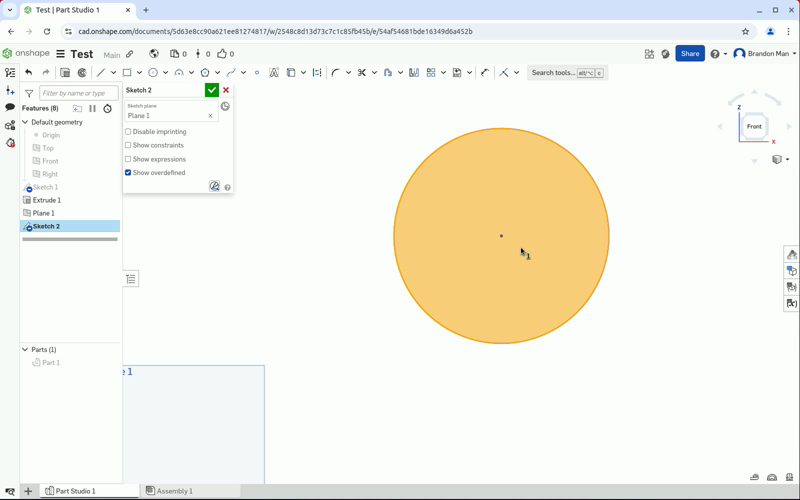
scroll(-6)
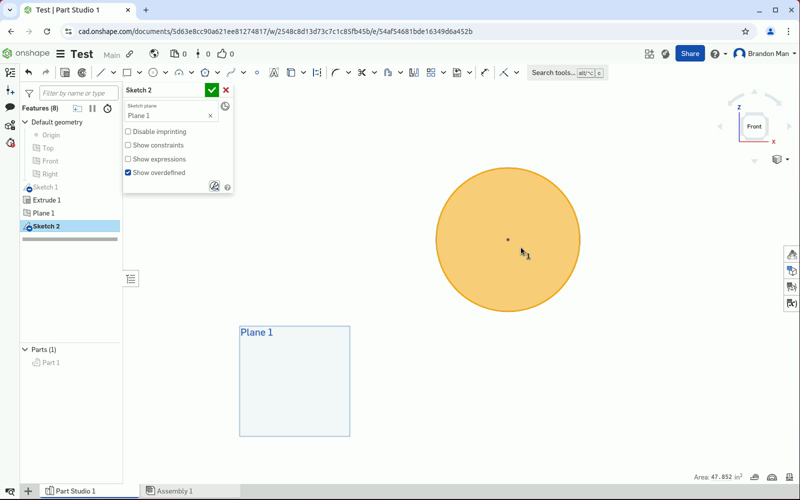
scroll(-6)
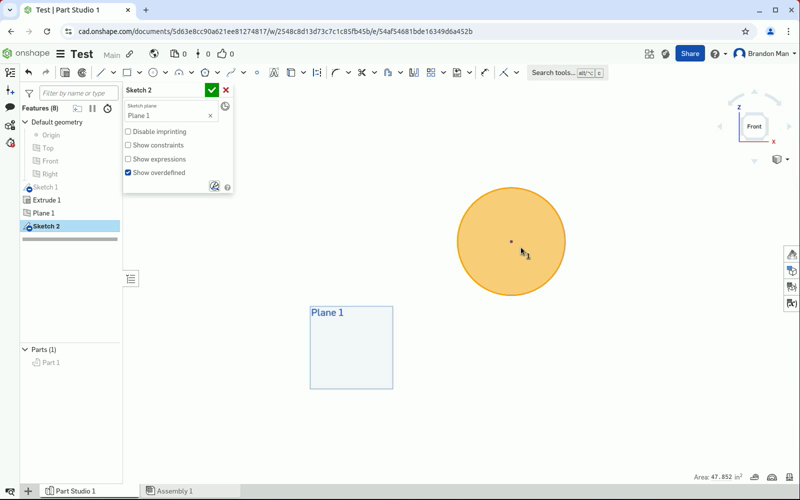
scroll(-6)
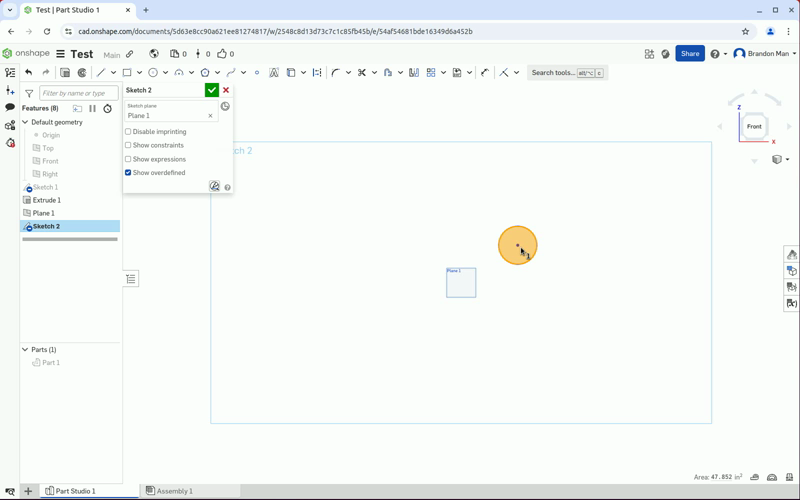
mouse_move(73, 352)
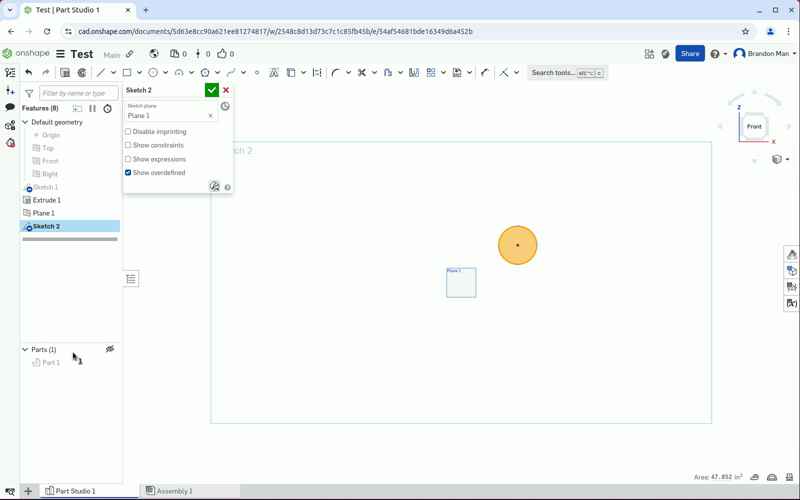
key(shift+y)
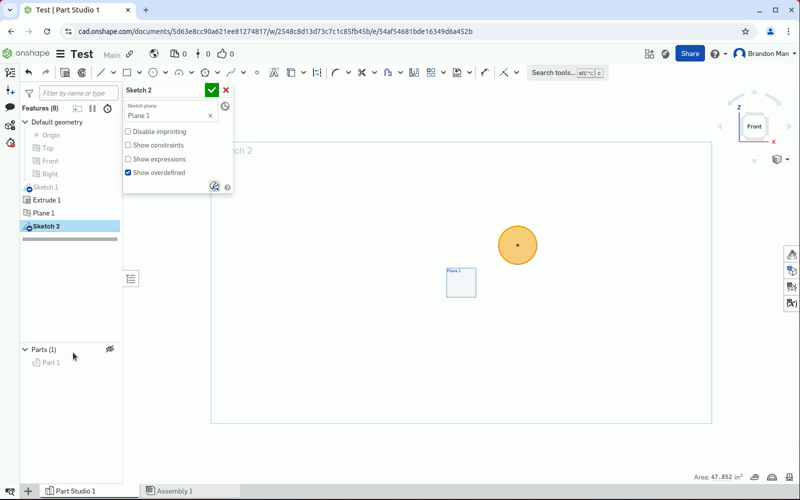
key(shift+e)
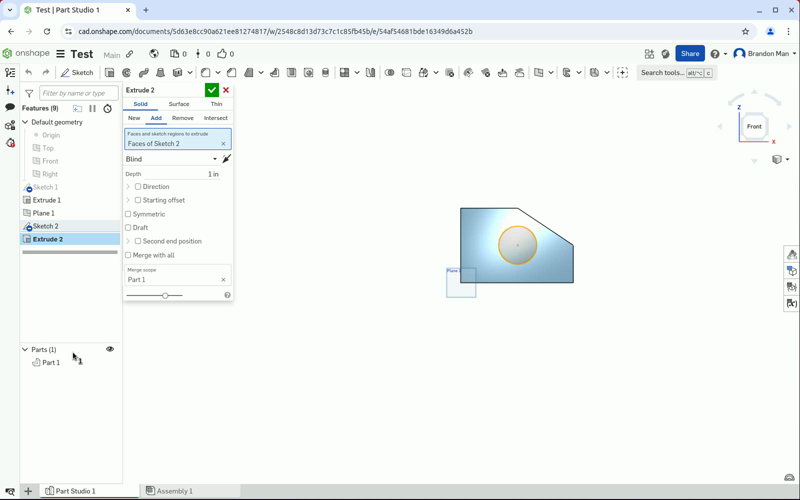
mouse_move(143, 106)
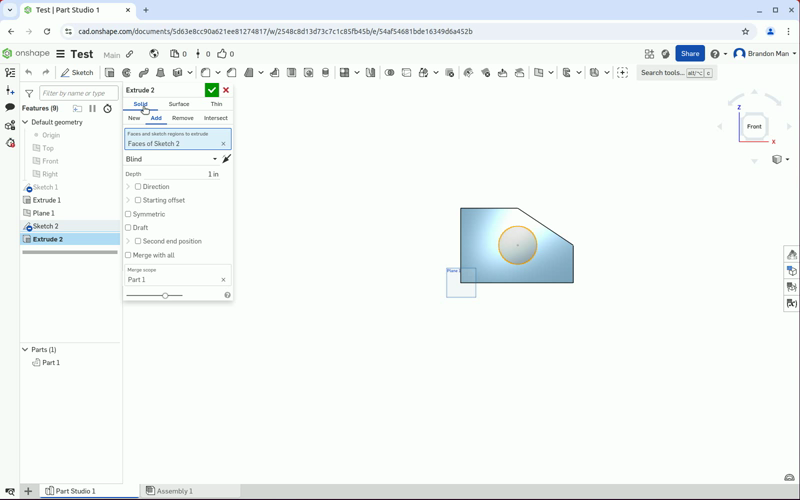
click(143, 106)
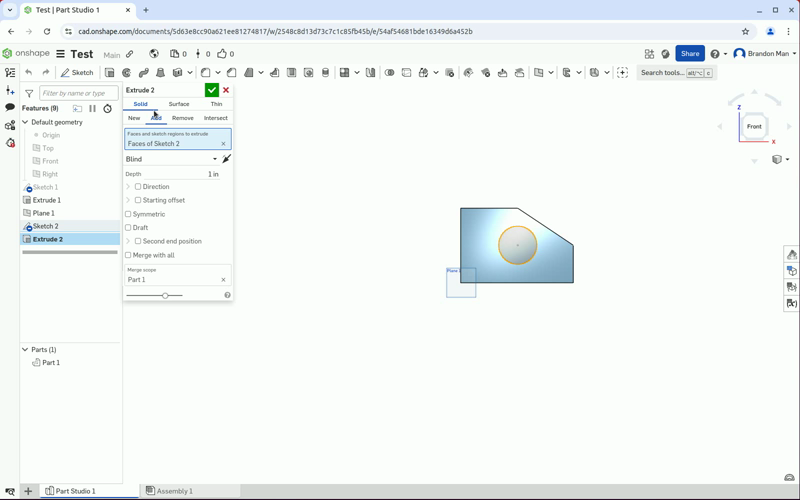
mouse_move(186, 120)
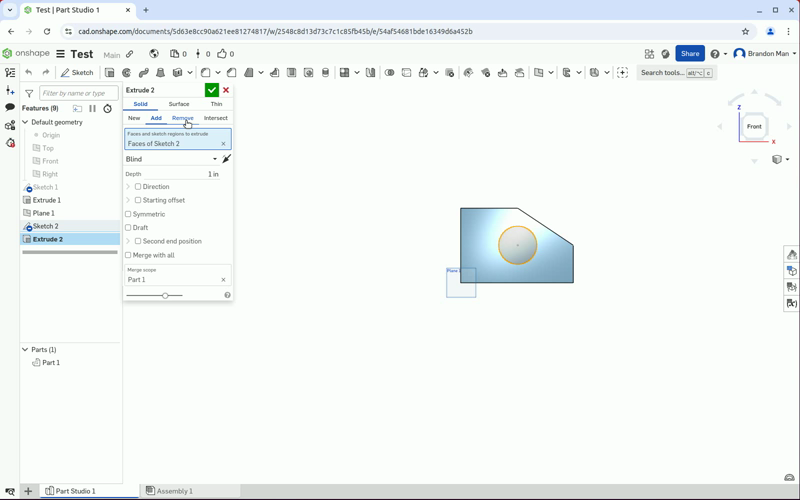
click(186, 120)
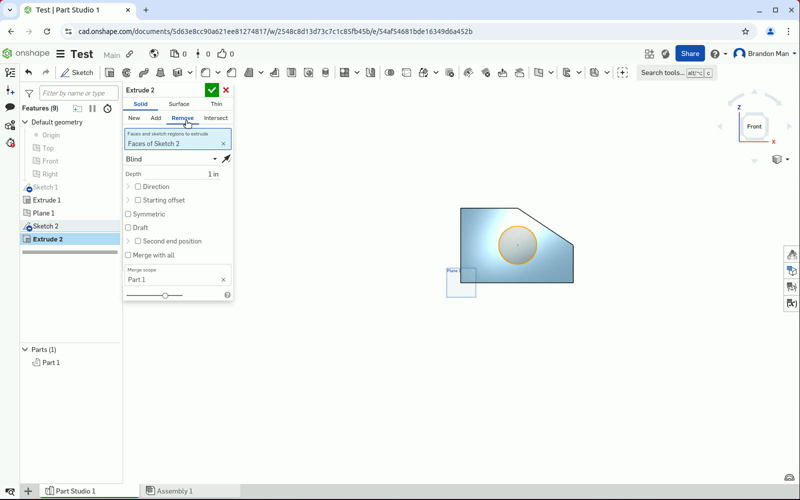
key(tab, 4)
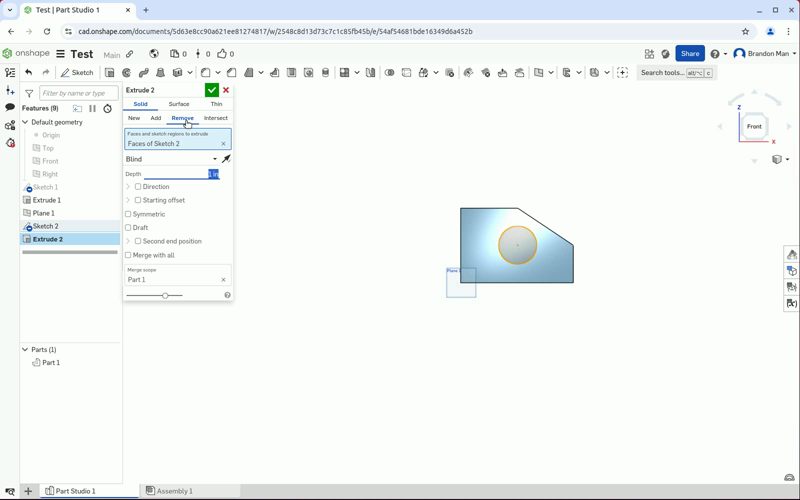
text(15.405)
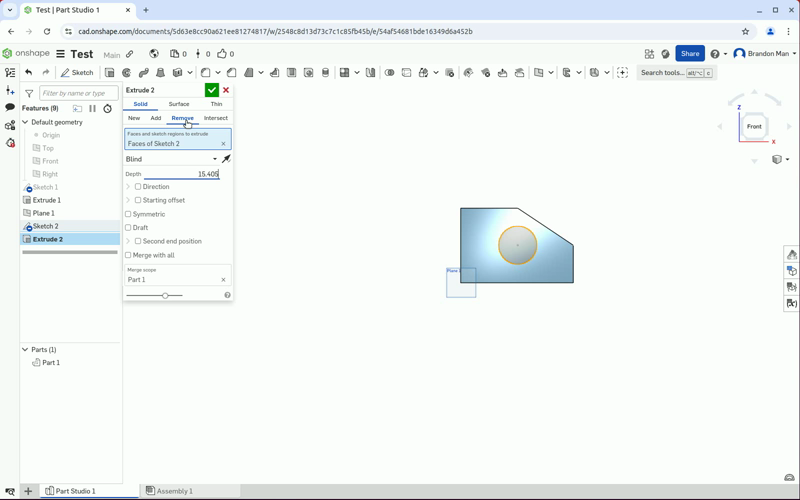
key(tab, 6)
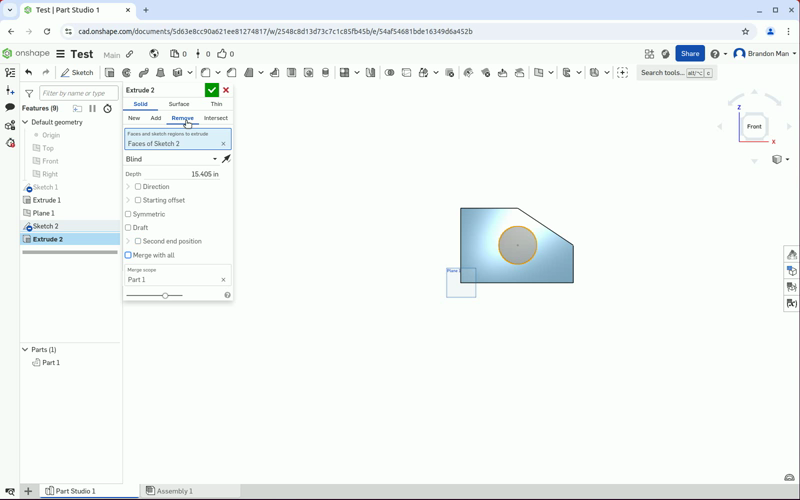
key(space)
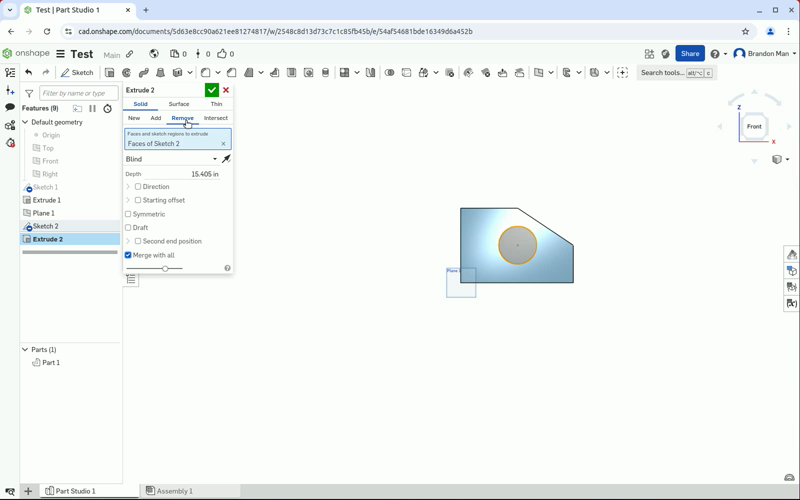
key(enter)
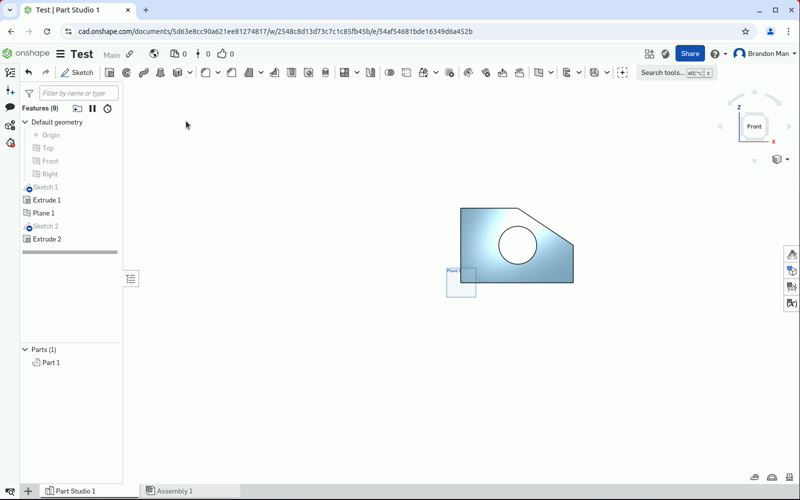
key(shift+h)
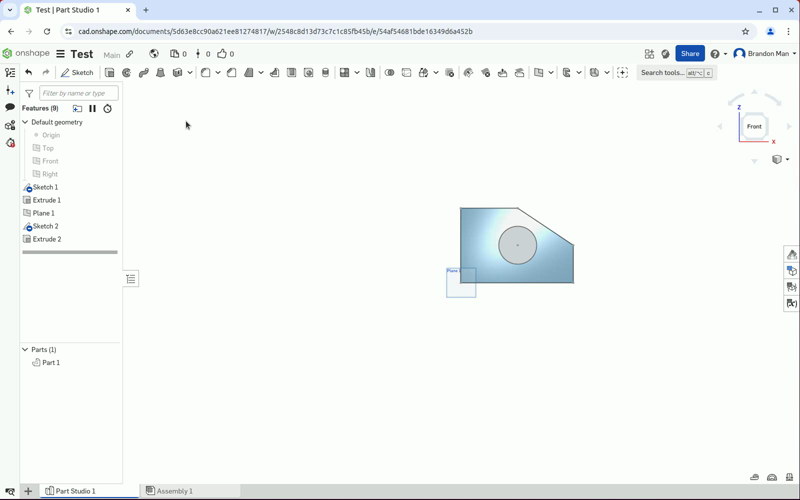
key(shift+h)
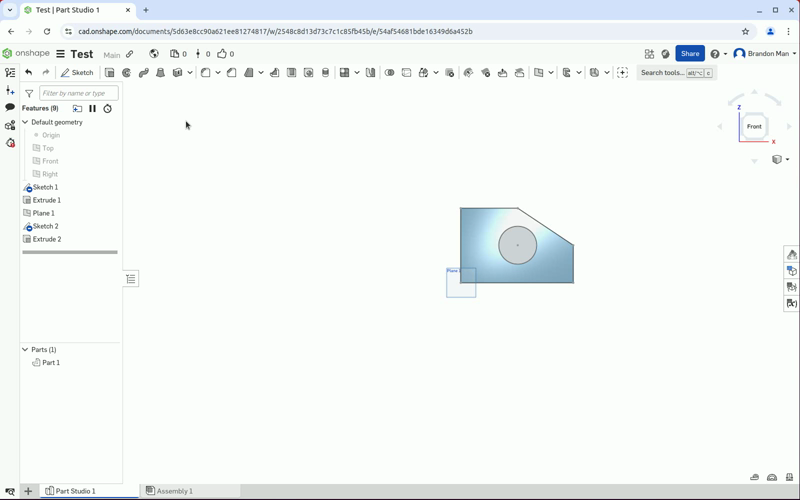
key(shift+7)
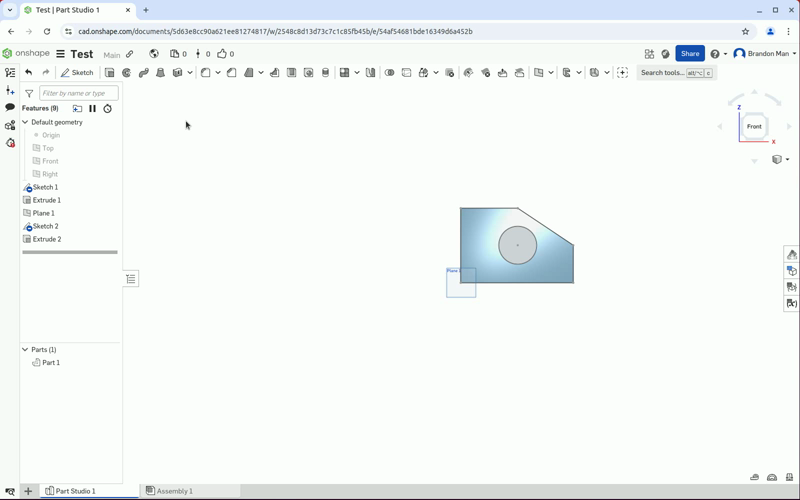
key(left, 2)
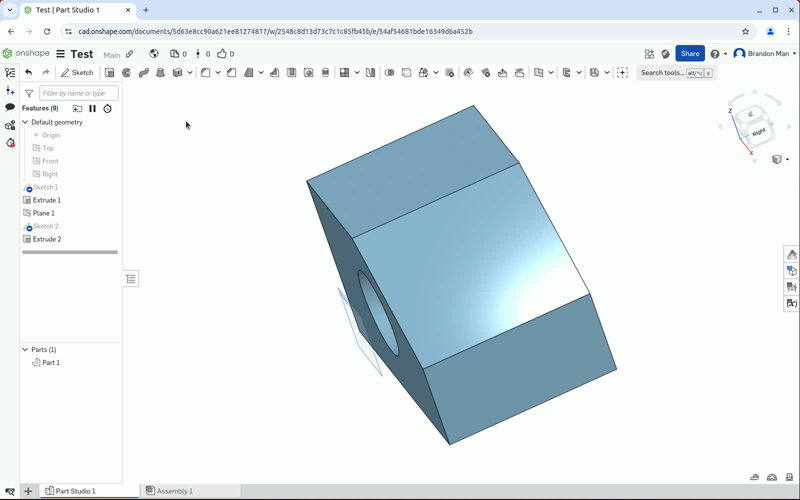
key(down, 2)
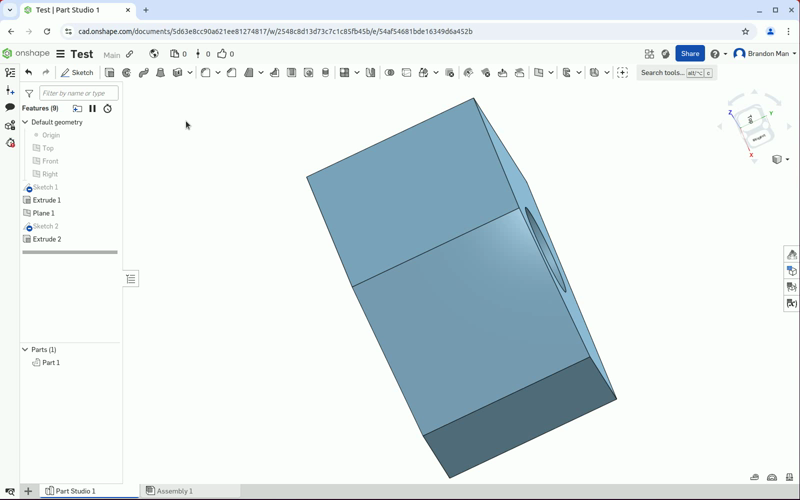
key(up, 2)
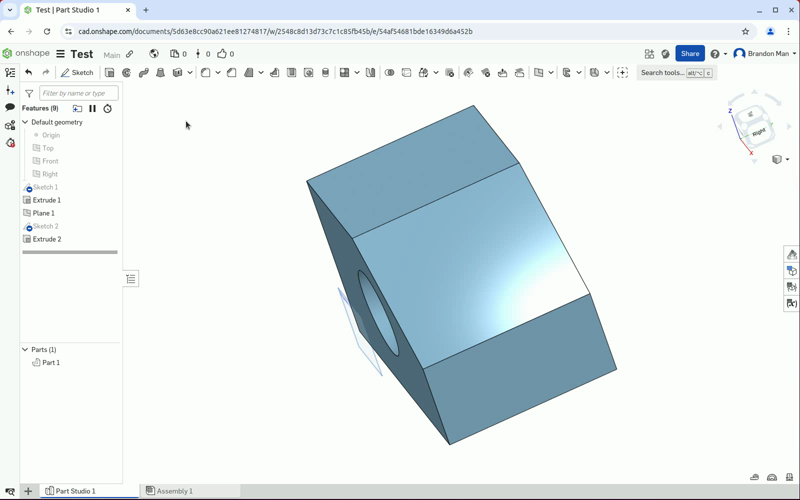
key(right, 2)
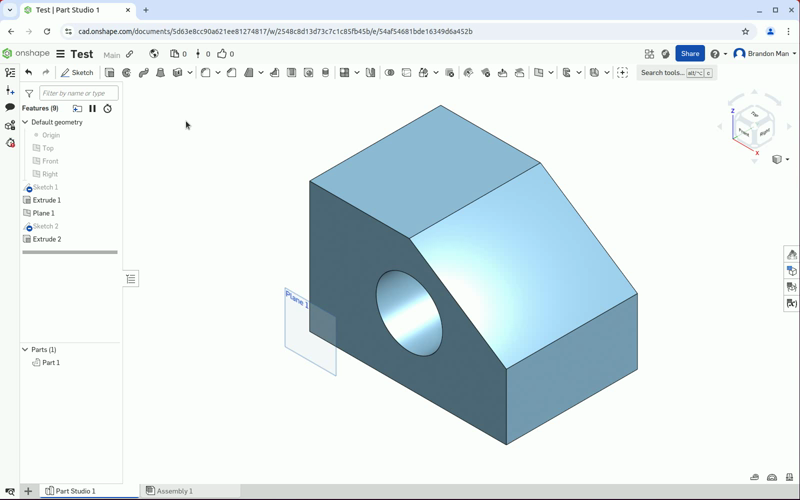
mouse_move(73, 189)
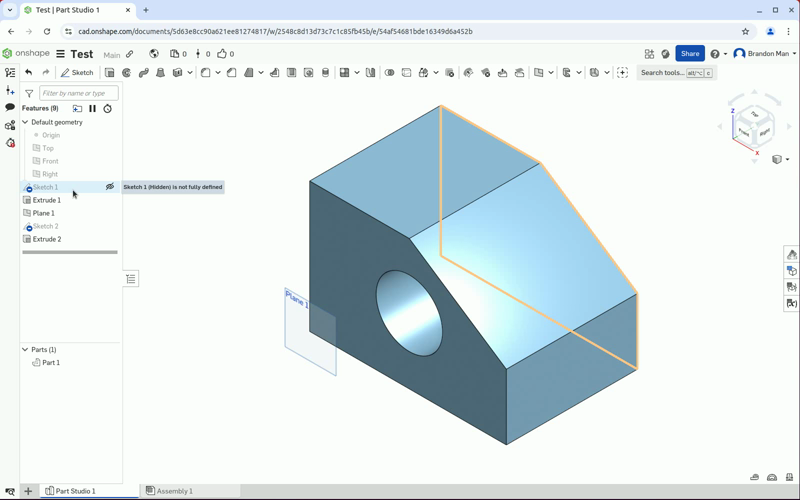
click(73, 189)